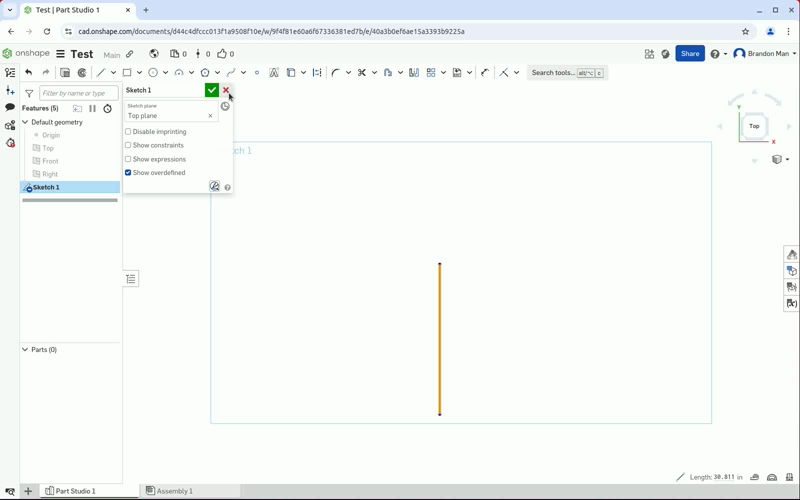
key(shift+h)
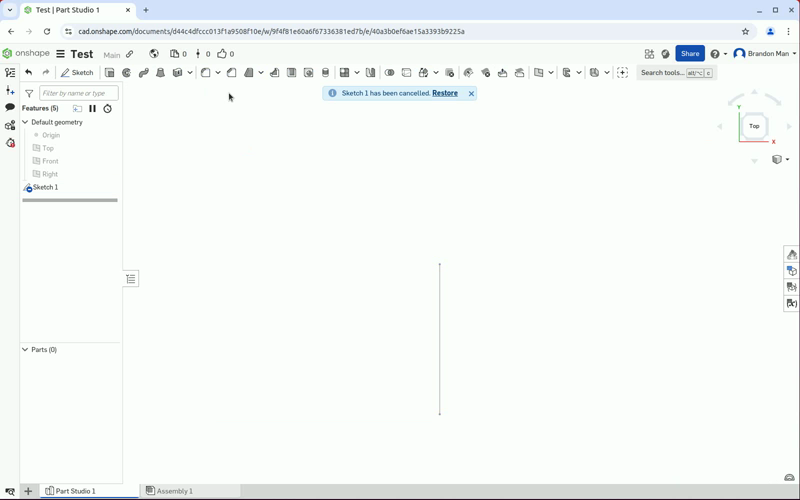
key(shift+s)
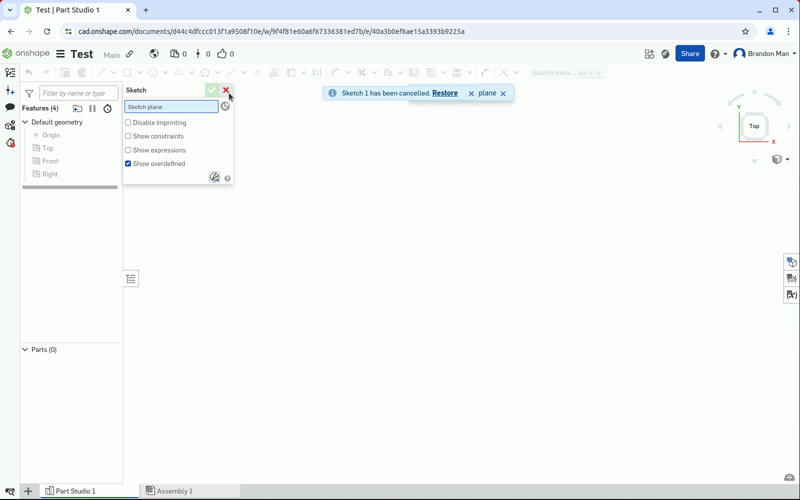
mouse_move(73, 150)
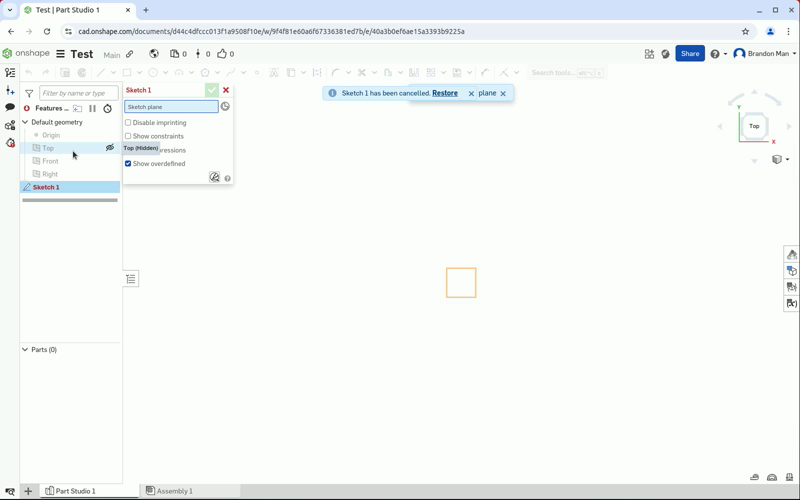
click(73, 150)
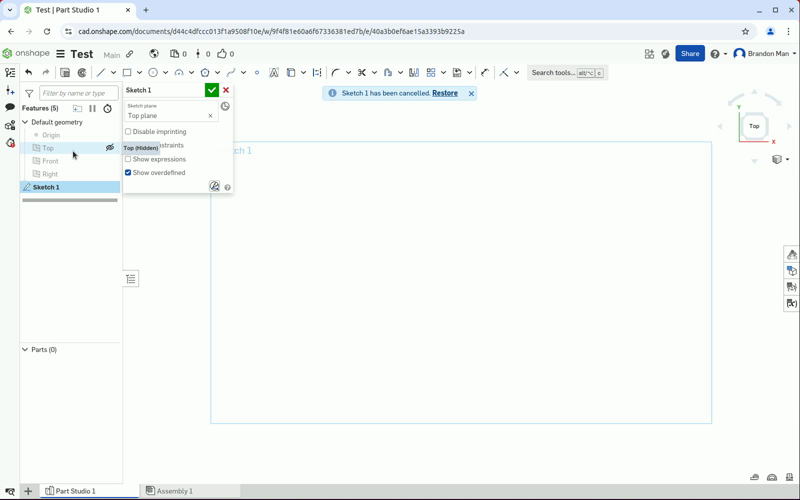
mouse_move(73, 352)
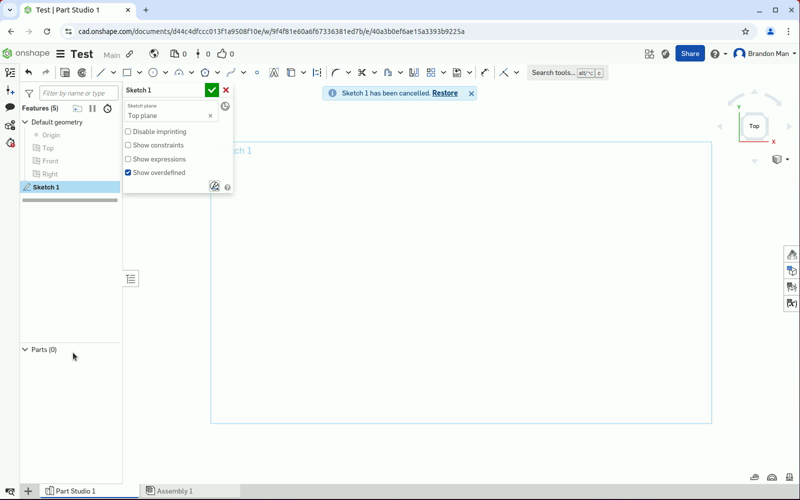
key(y)
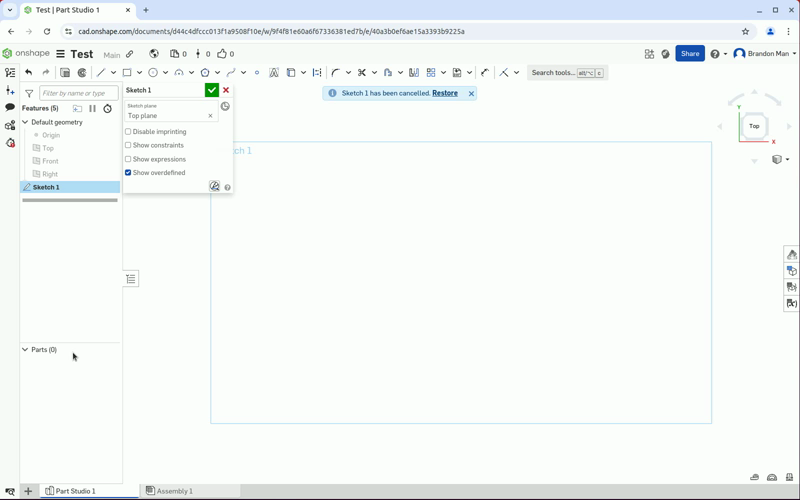
key(l)
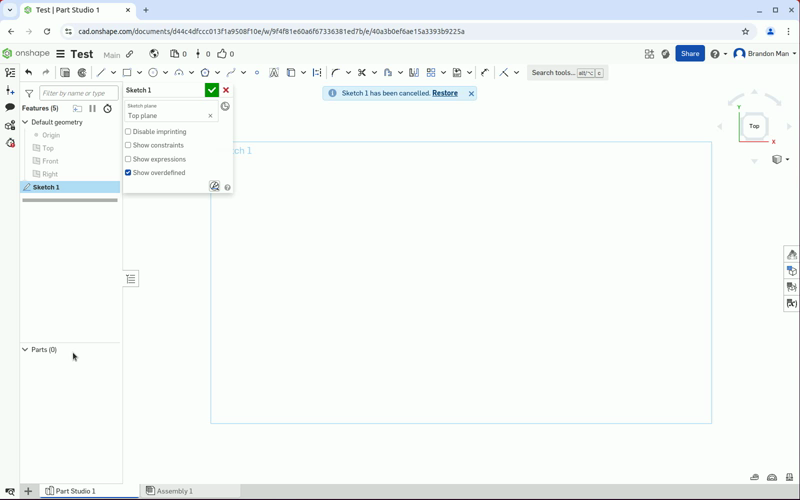
key_down(shift)
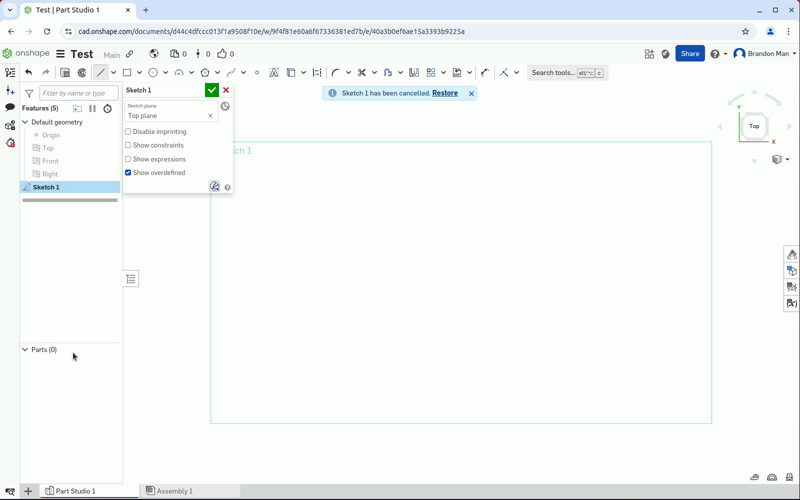
mouse_move(392, 207)
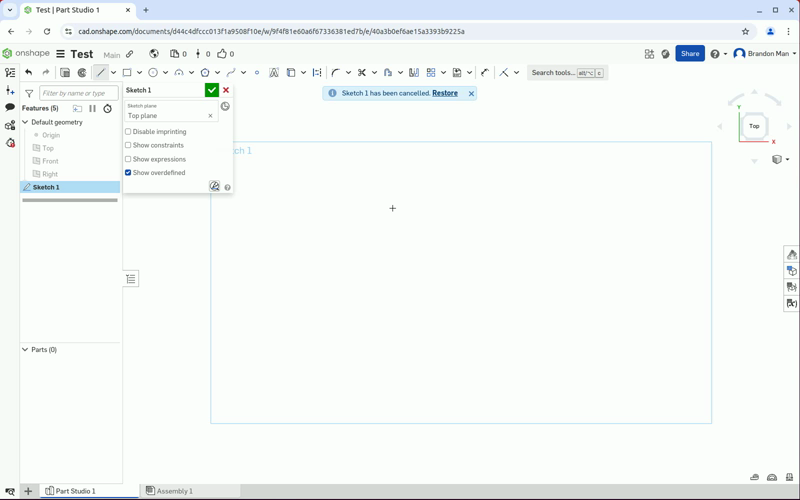
click(392, 207)
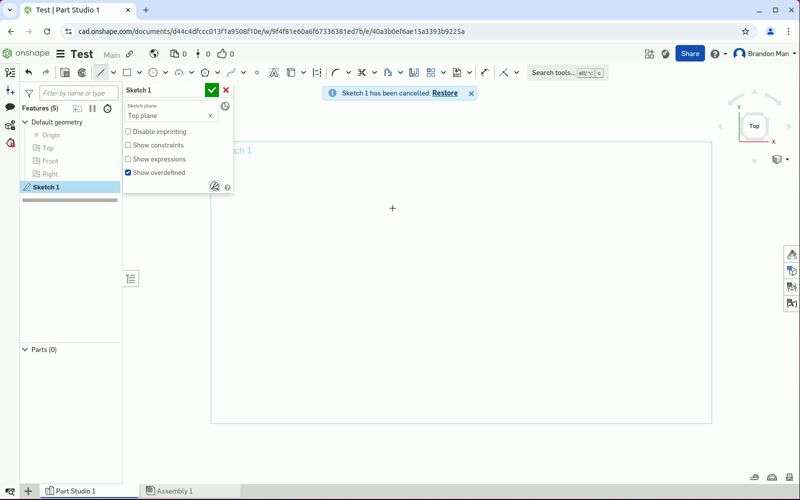
key_up(shift)
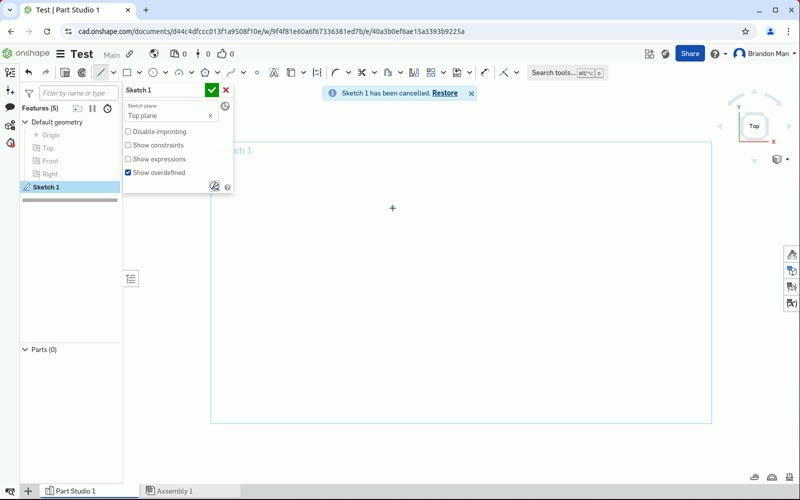
key_down(shift)
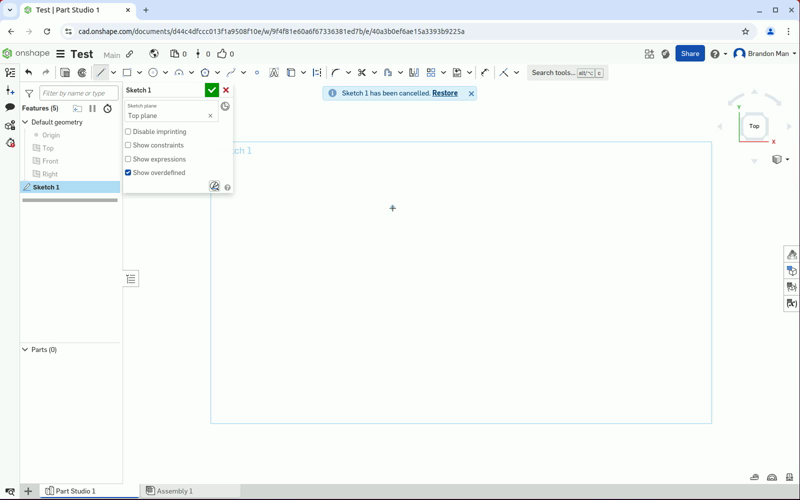
mouse_move(451, 286)
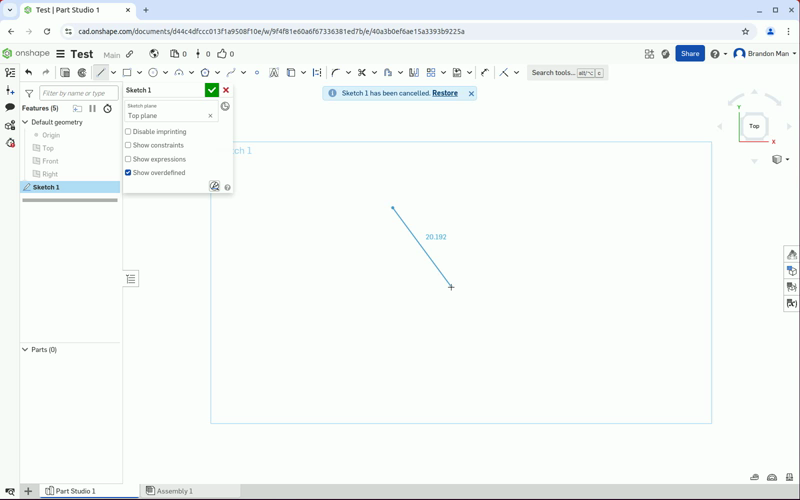
click(451, 286)
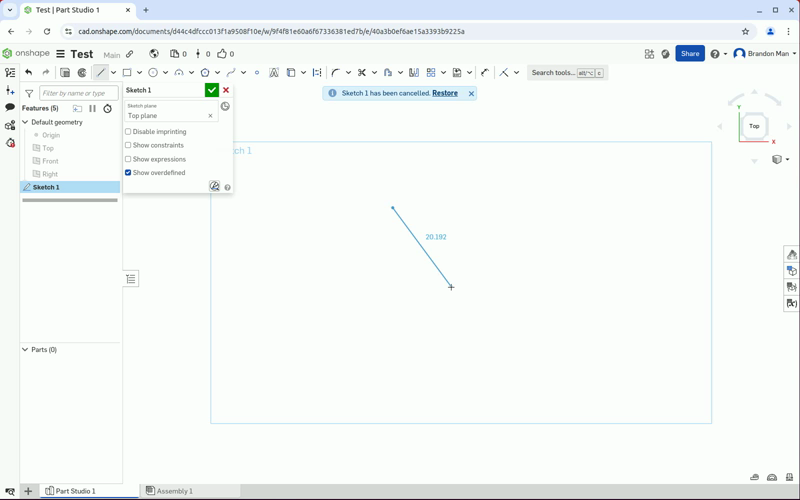
key_up(shift)
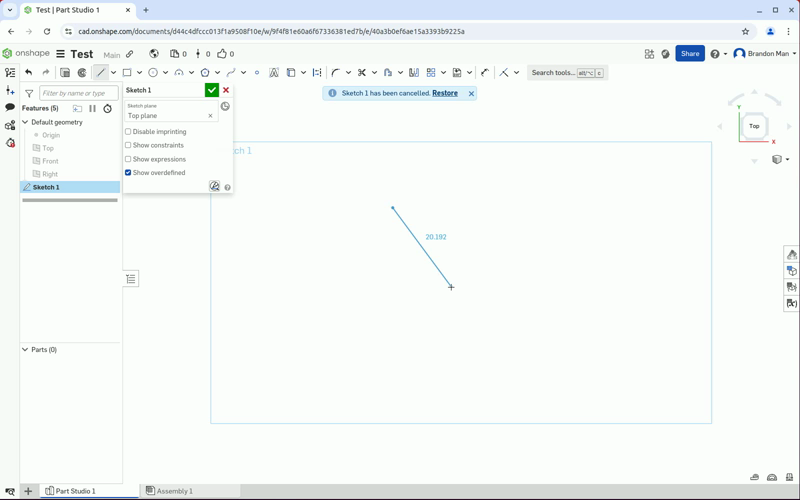
key_down(shift)
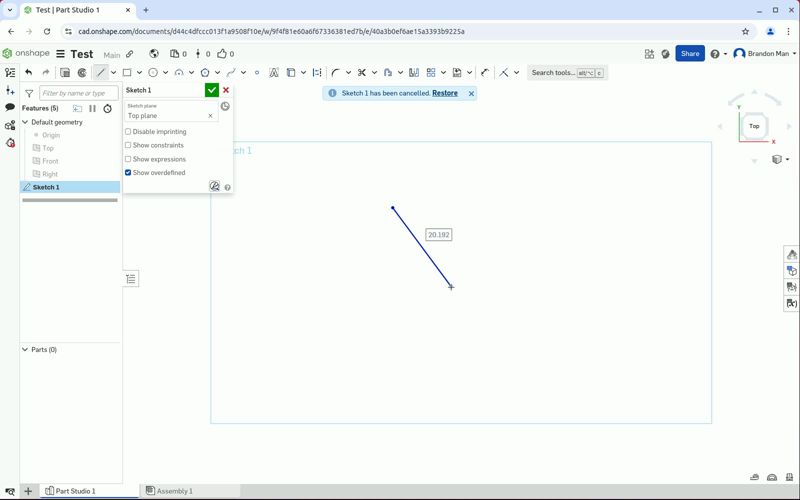
mouse_move(490, 195)
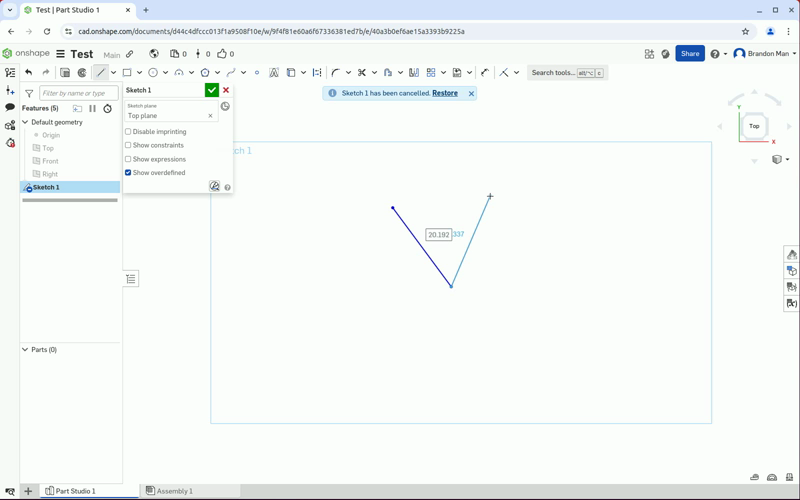
click(490, 195)
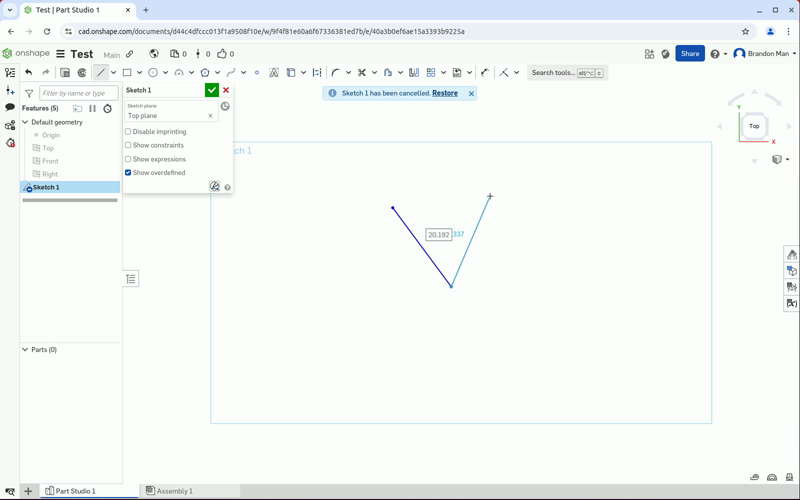
key_up(shift)
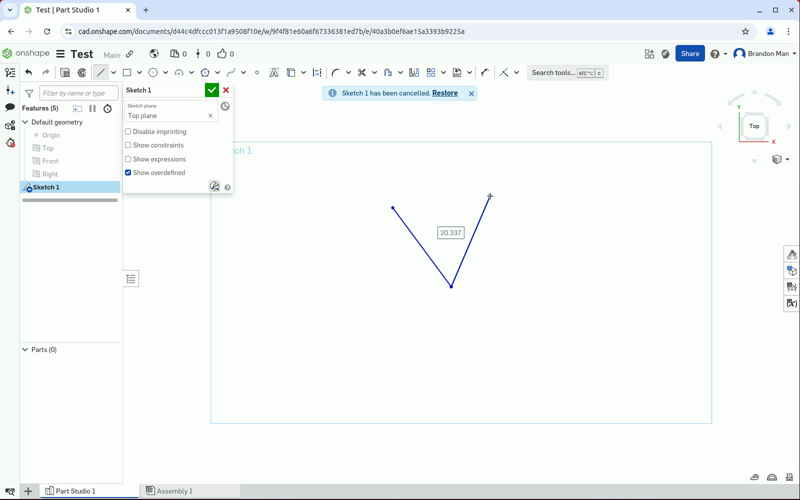
key_down(shift)
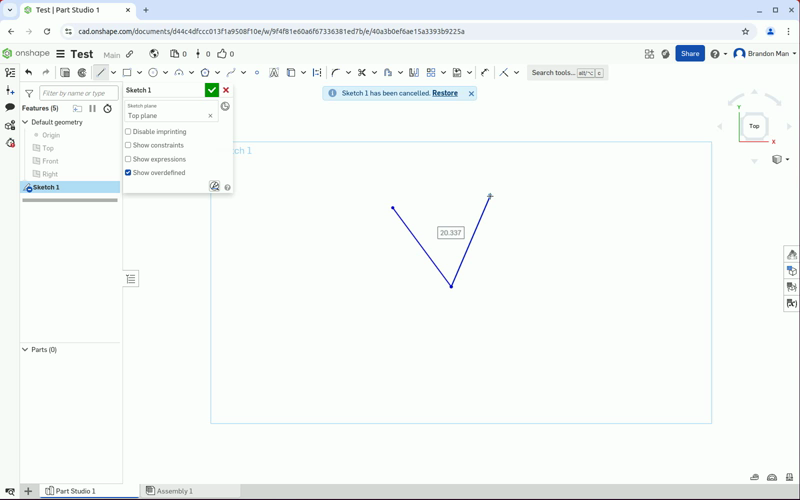
mouse_move(392, 207)
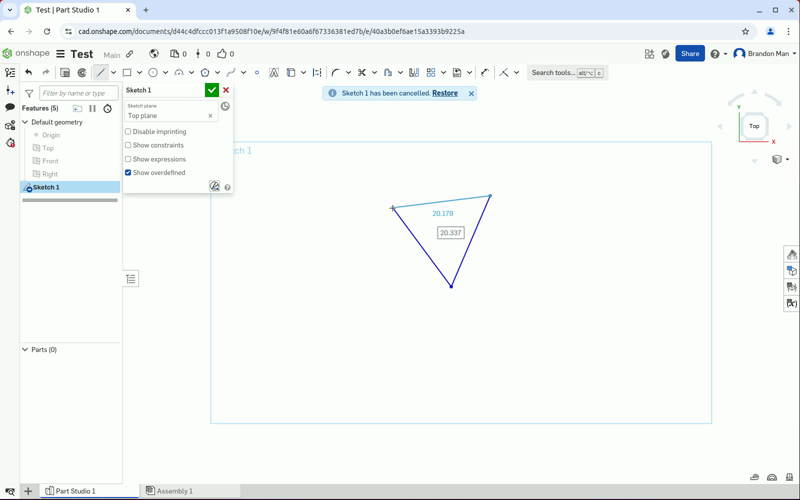
key_up(shift)
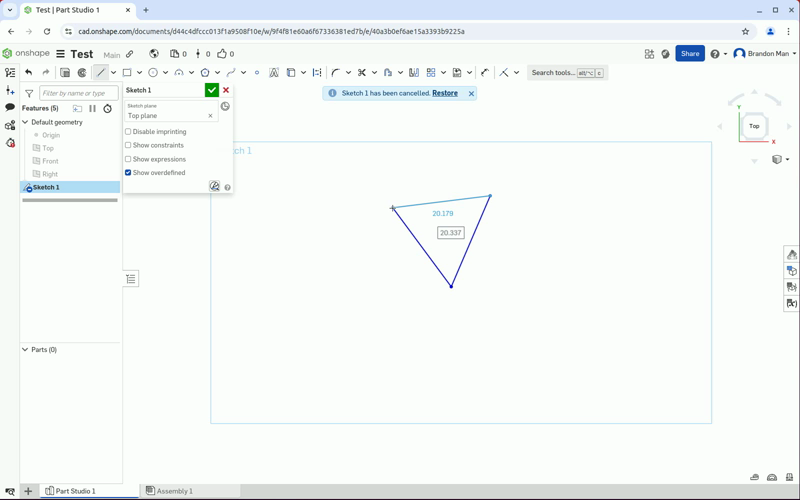
click(392, 207)
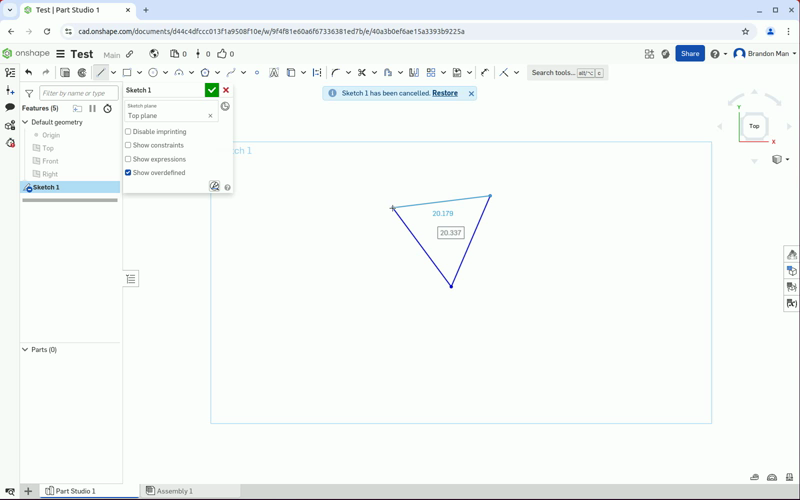
key(esc)
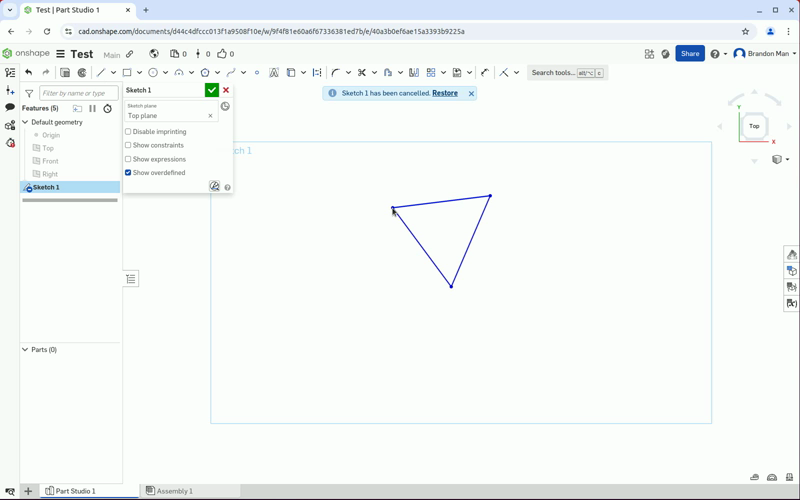
mouse_move(476, 215)
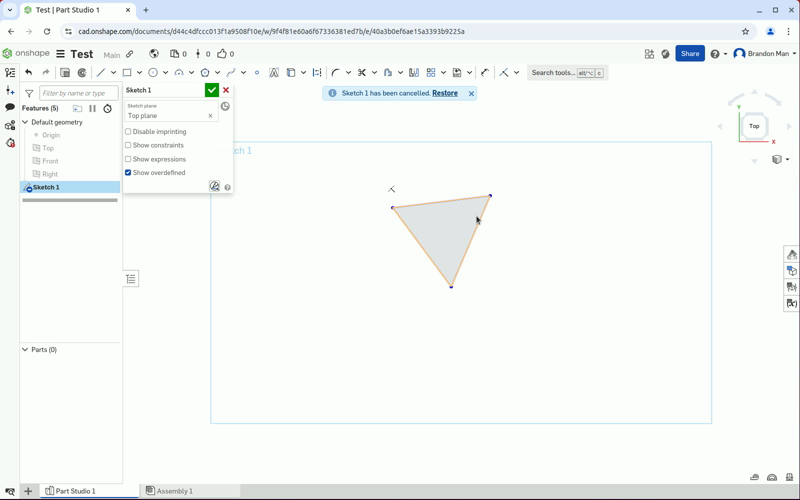
click(476, 215)
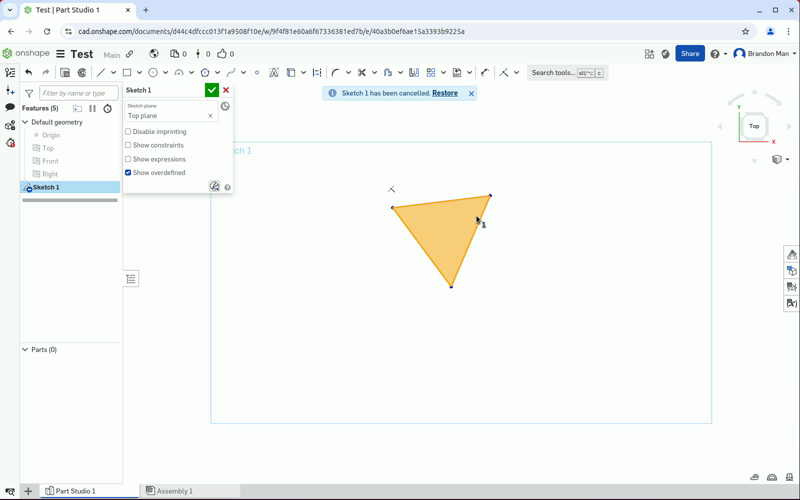
mouse_move(73, 352)
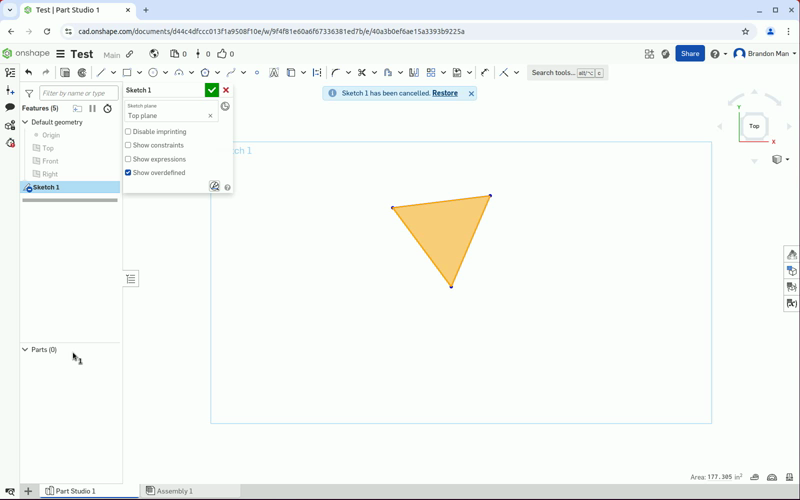
key(shift+y)
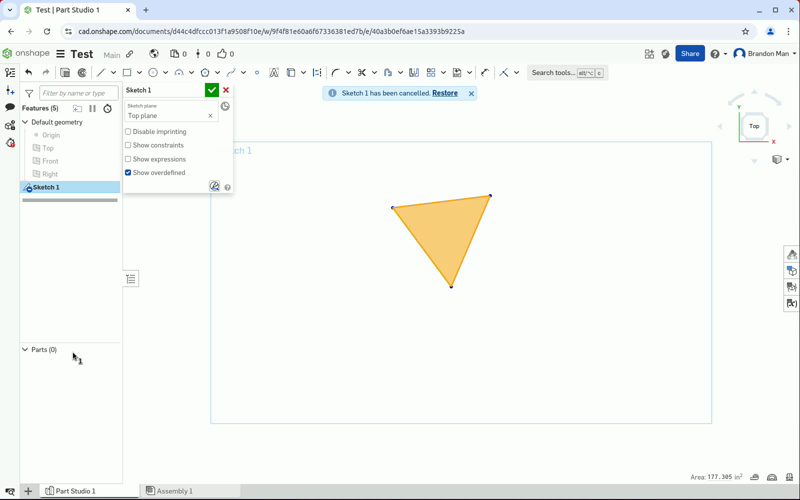
key(shift+e)
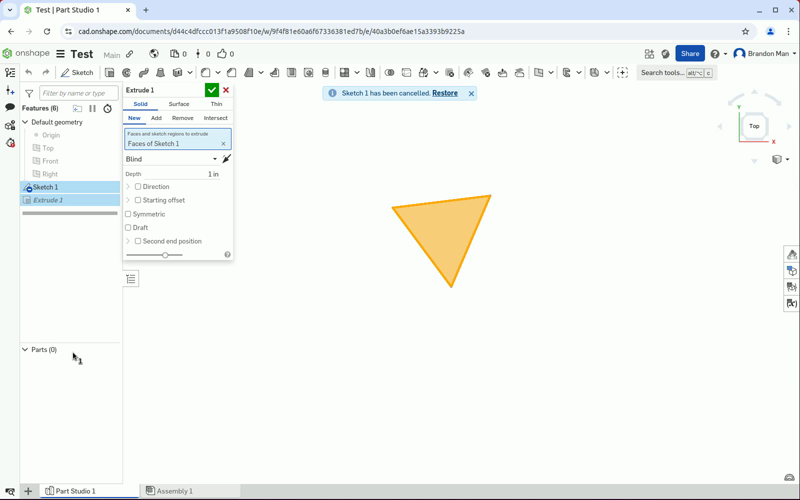
mouse_move(143, 106)
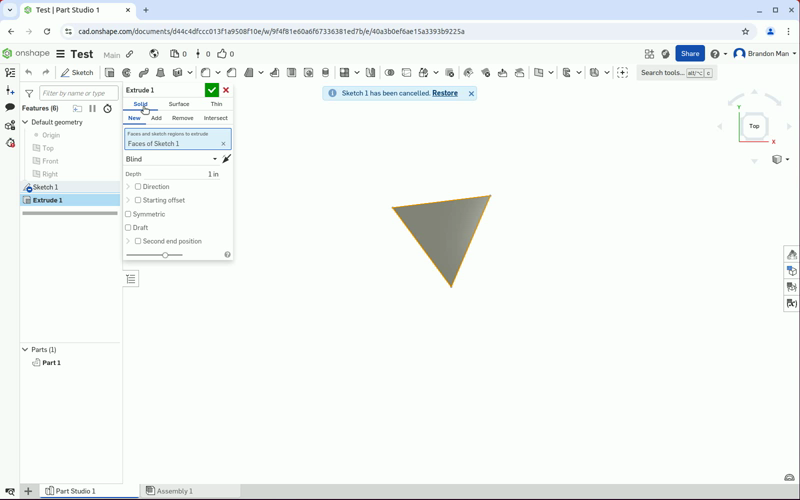
click(143, 106)
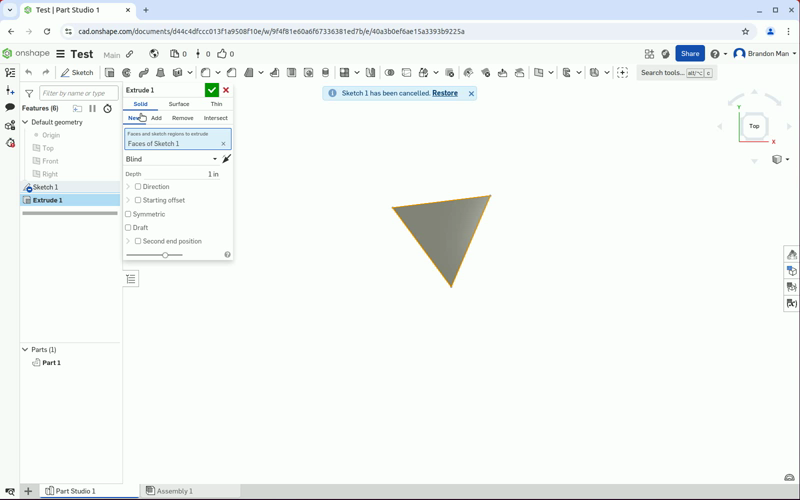
mouse_move(137, 120)
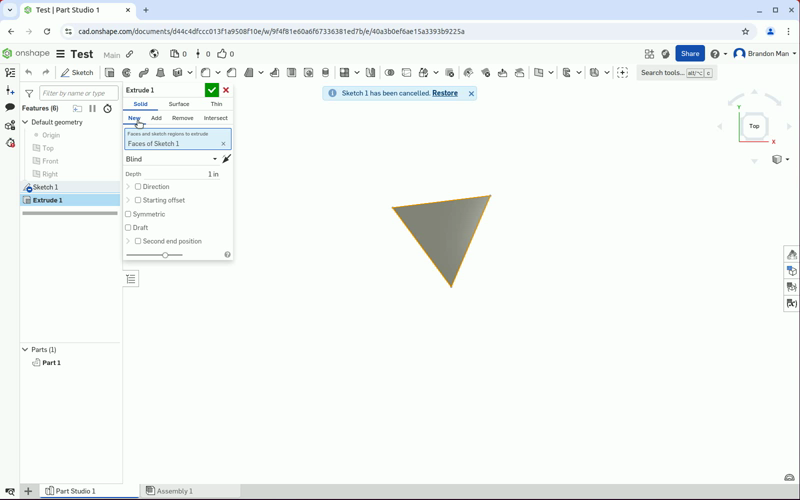
click(137, 120)
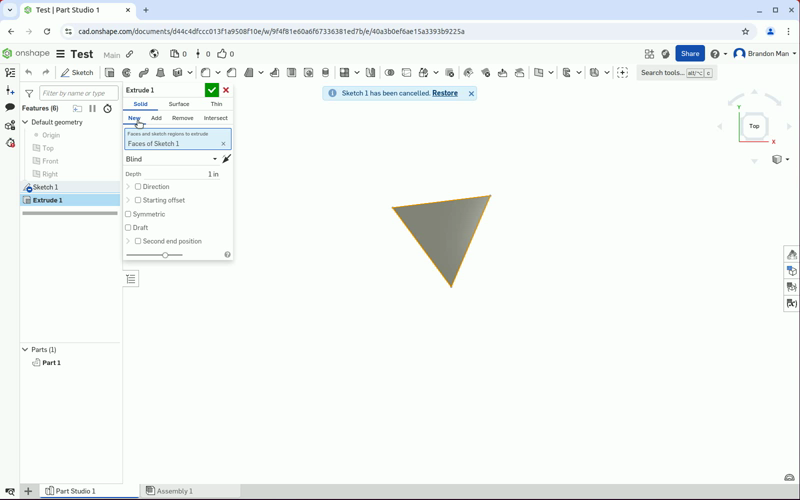
key(tab, 4)
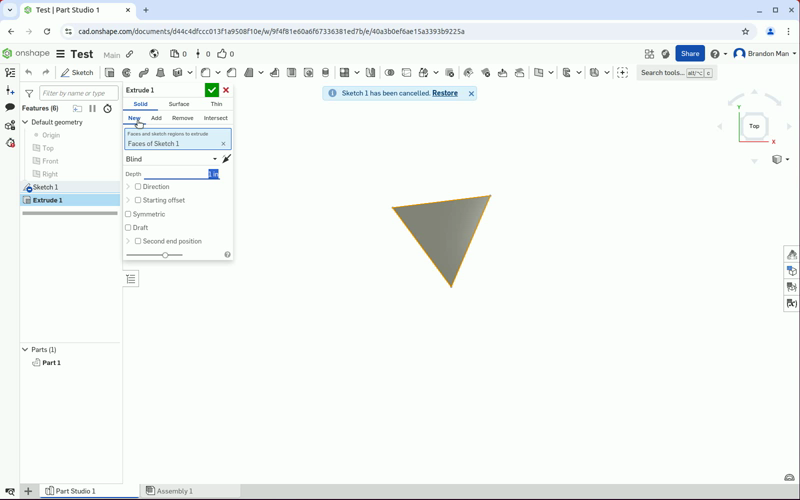
text(6.74)
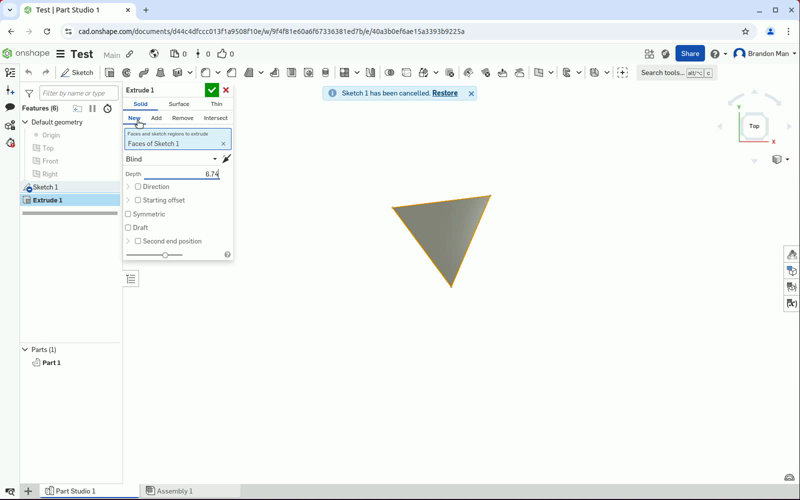
key(enter)
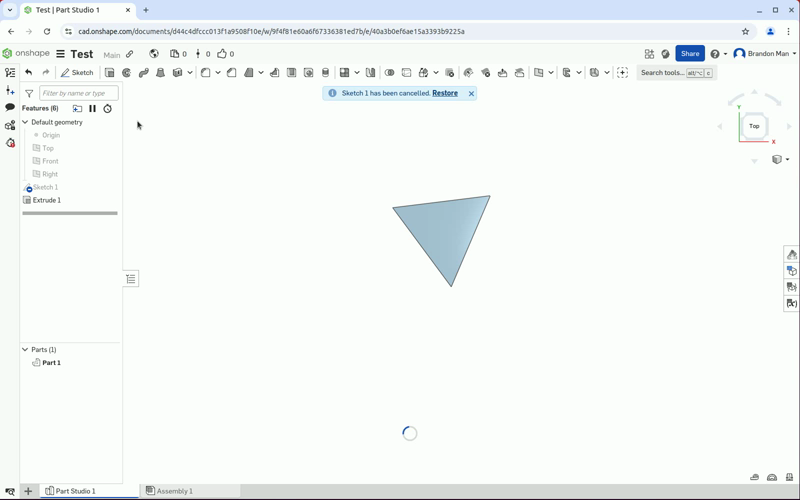
key(shift+h)
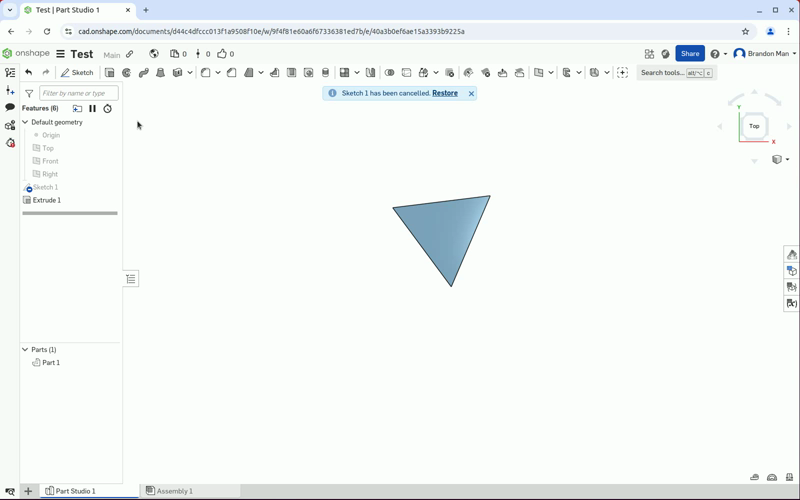
key(shift+h)
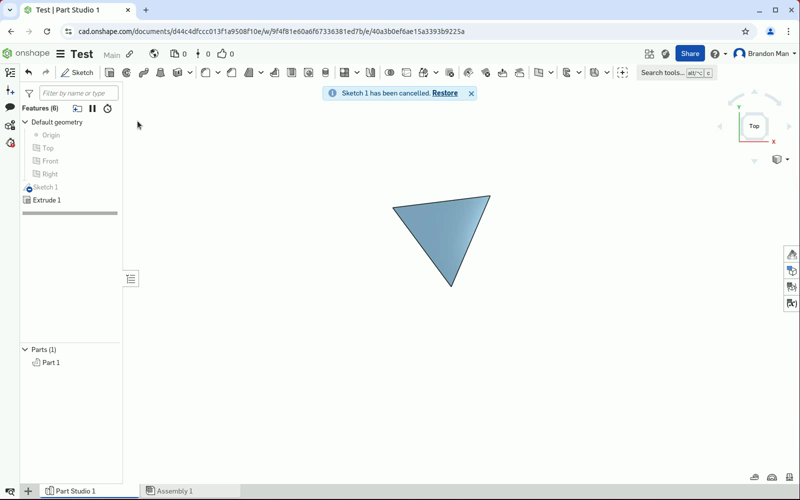
mouse_move(73, 189)
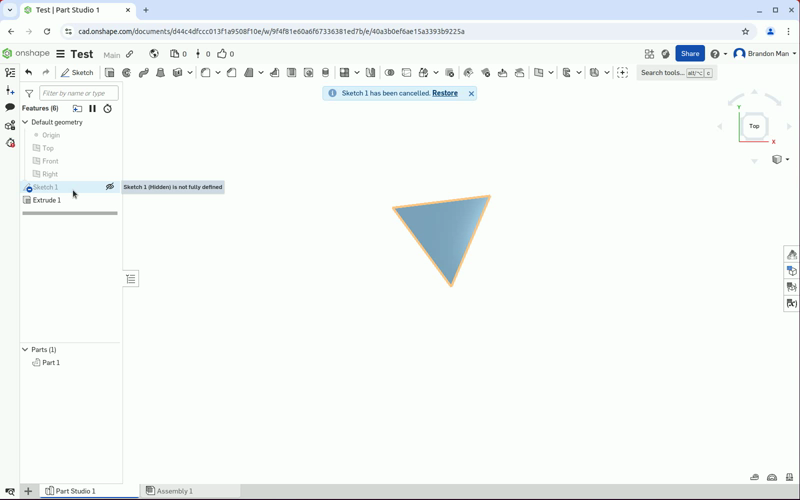
click(73, 189)
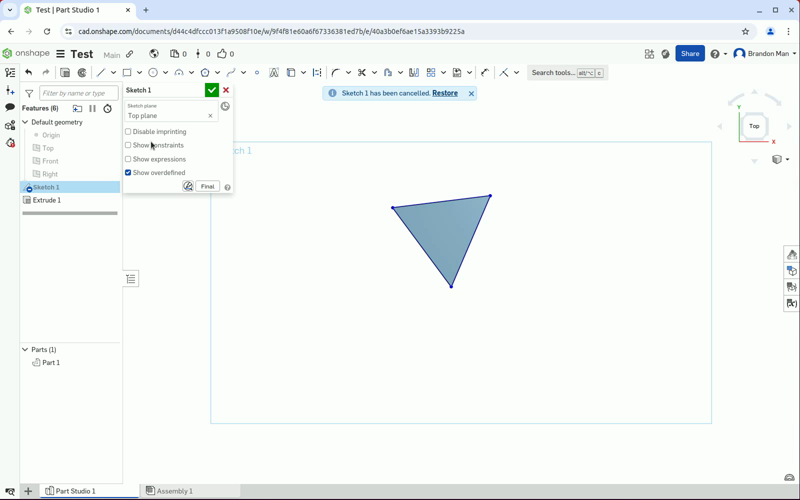
mouse_move(229, 92)
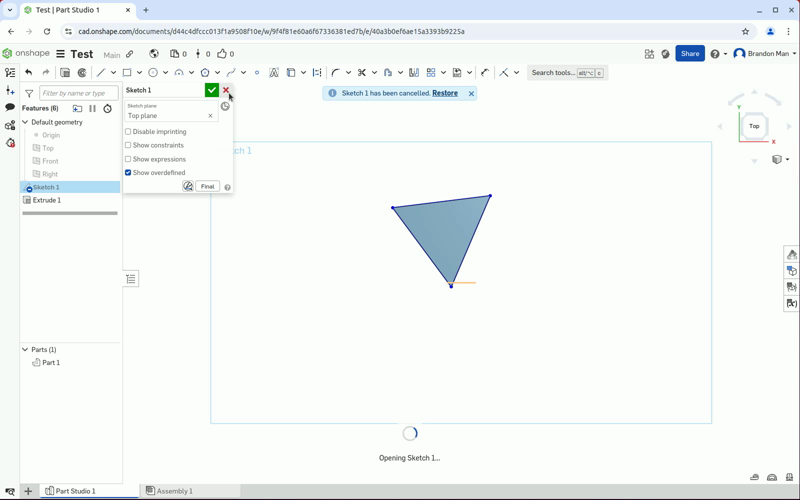
click(229, 92)
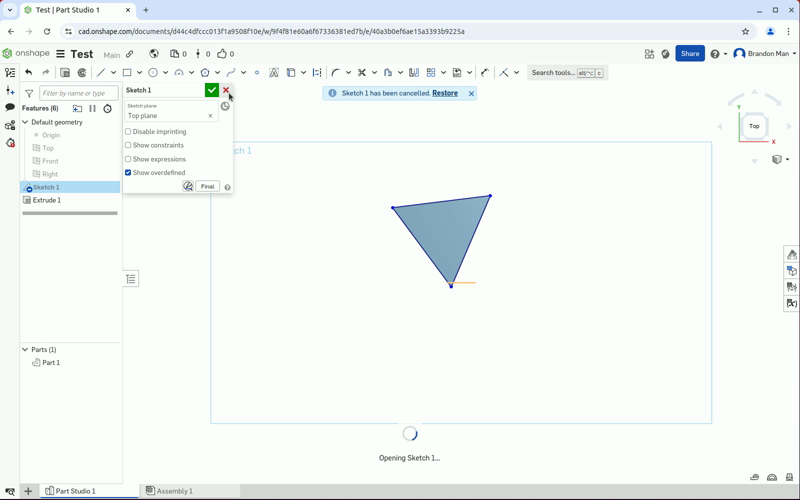
key(shift+s)
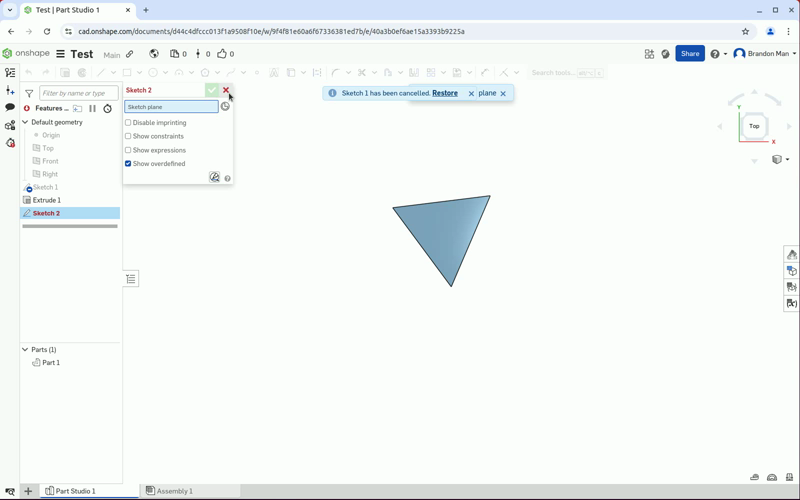
mouse_move(73, 150)
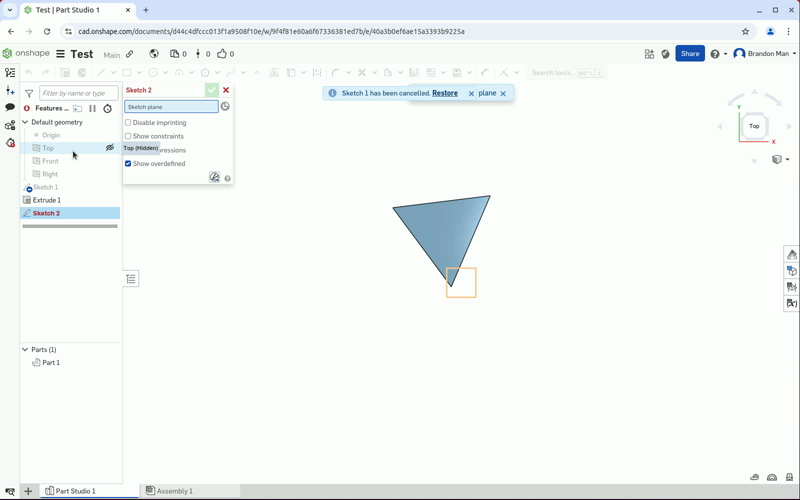
click(73, 150)
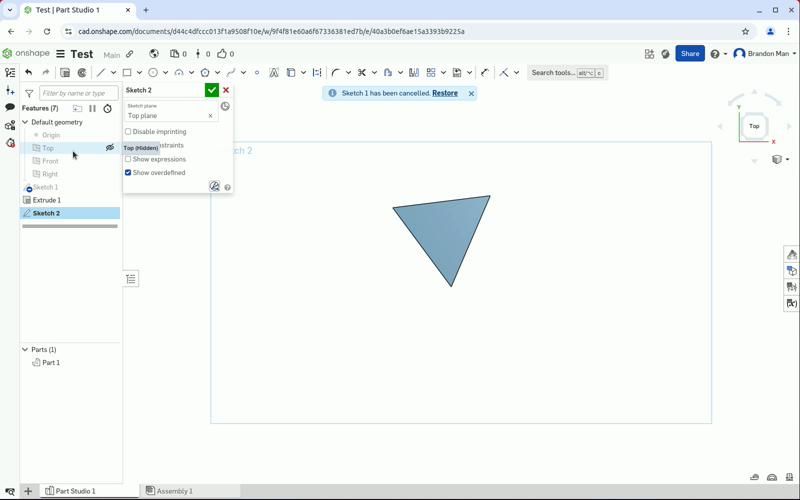
mouse_move(73, 352)
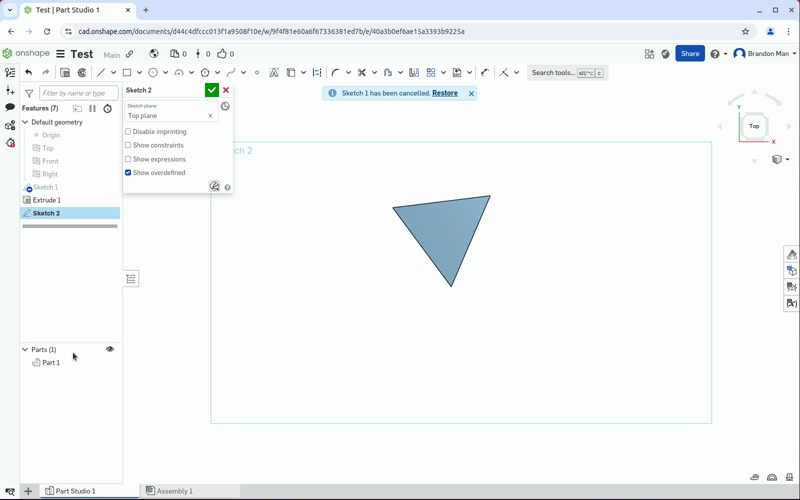
key(y)
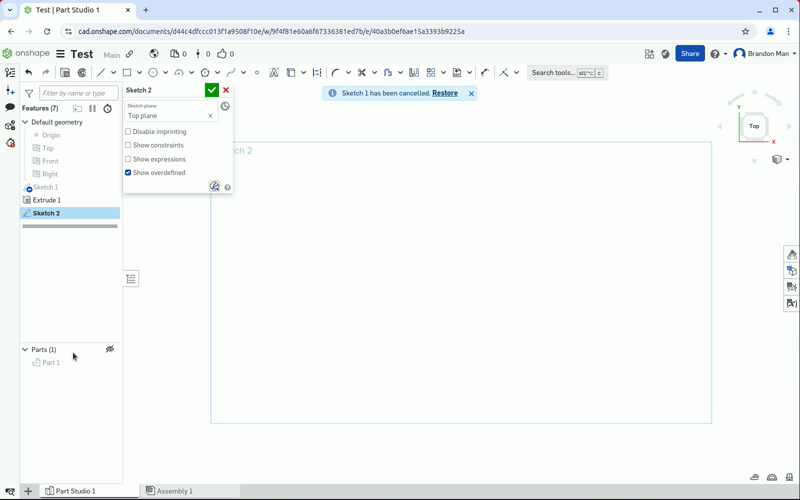
key(l)
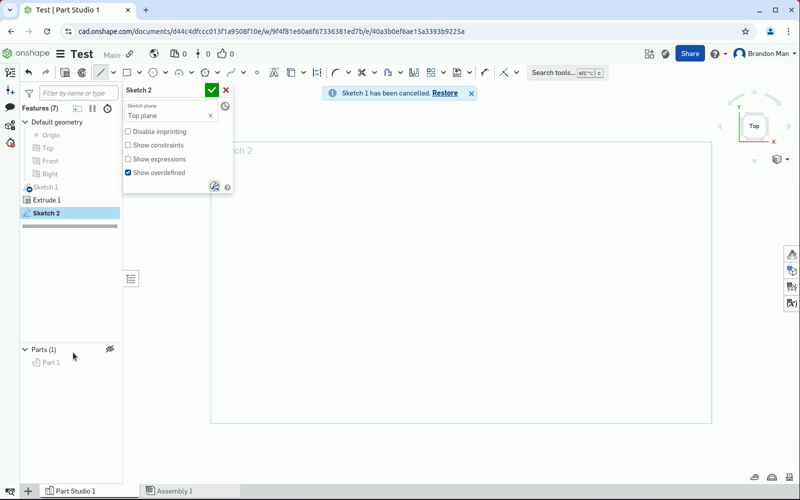
key_down(shift)
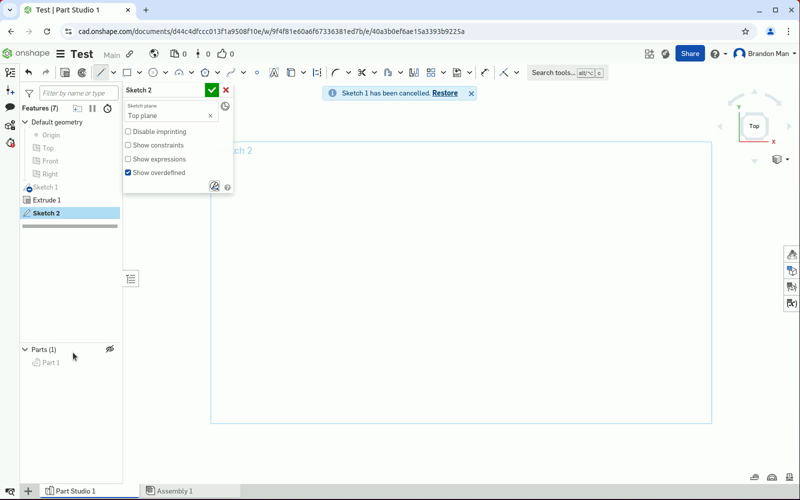
mouse_move(382, 286)
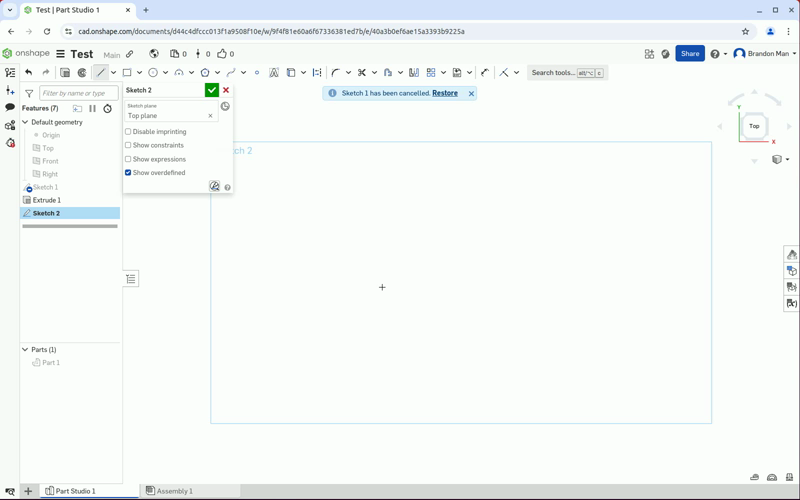
click(382, 286)
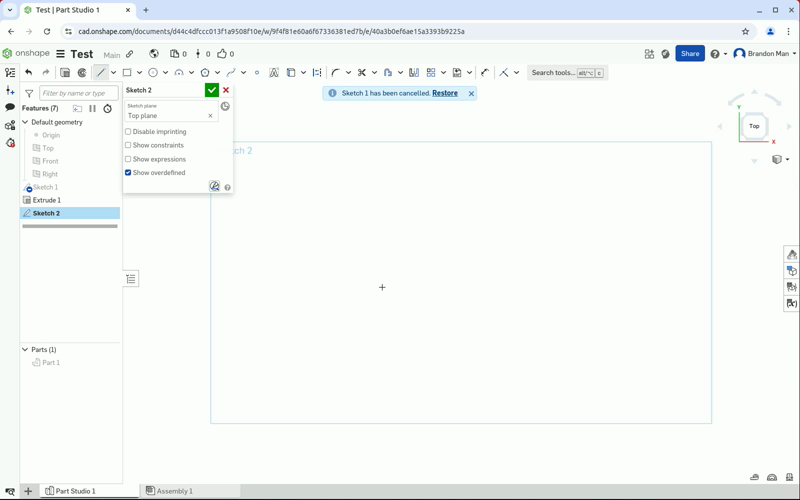
key_up(shift)
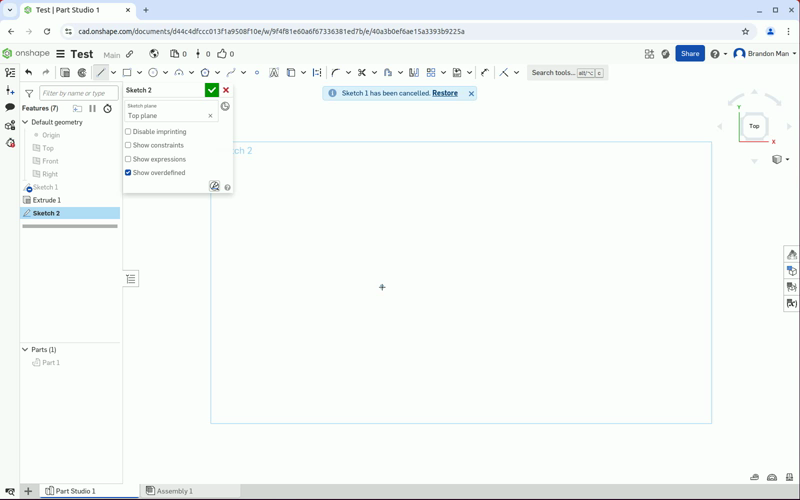
key_down(shift)
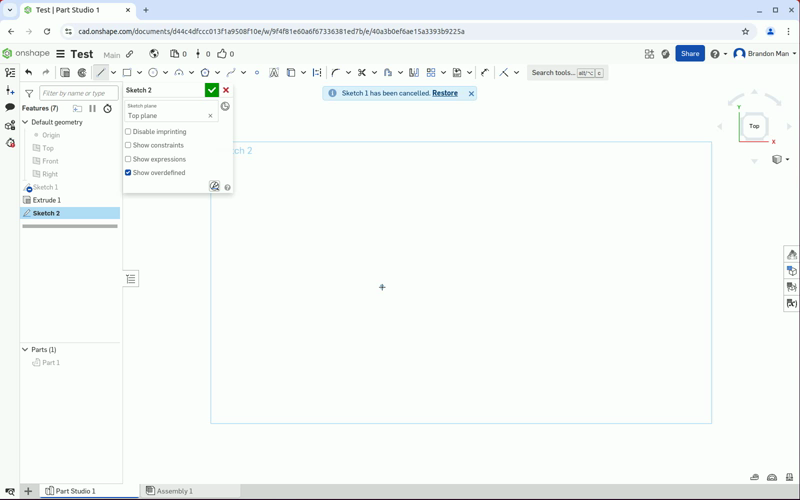
mouse_move(402, 395)
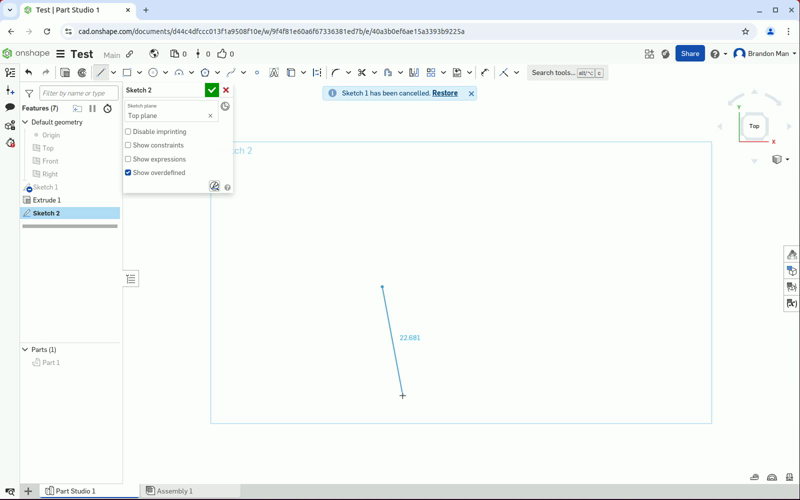
click(402, 395)
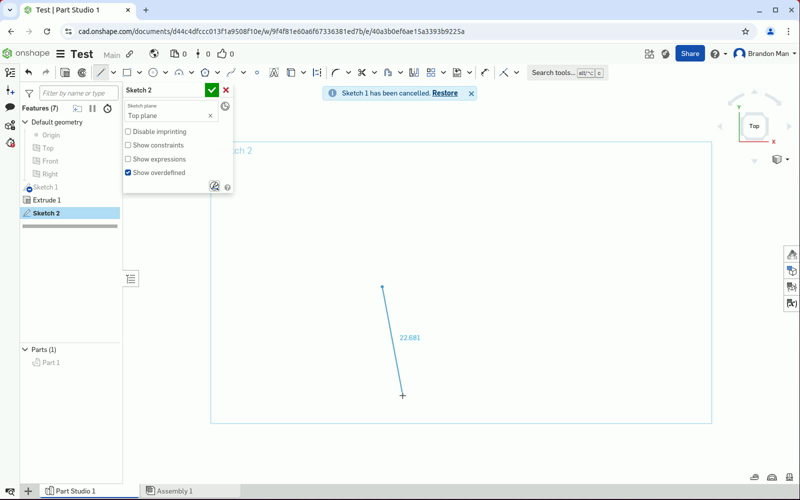
key_up(shift)
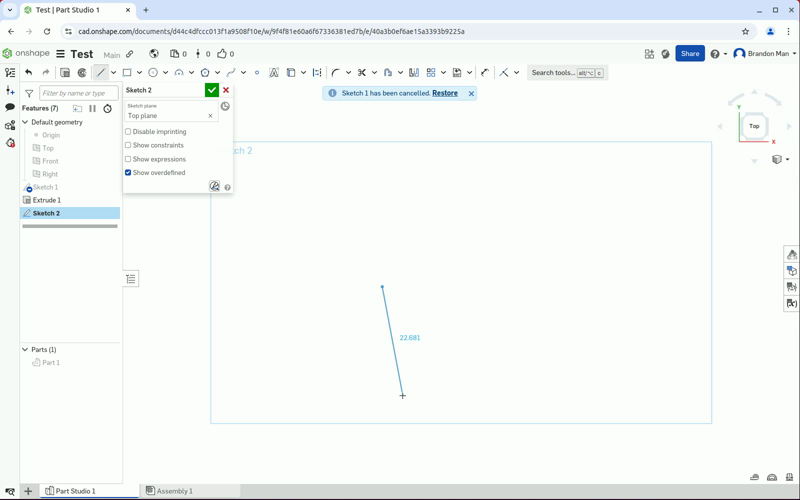
key_down(shift)
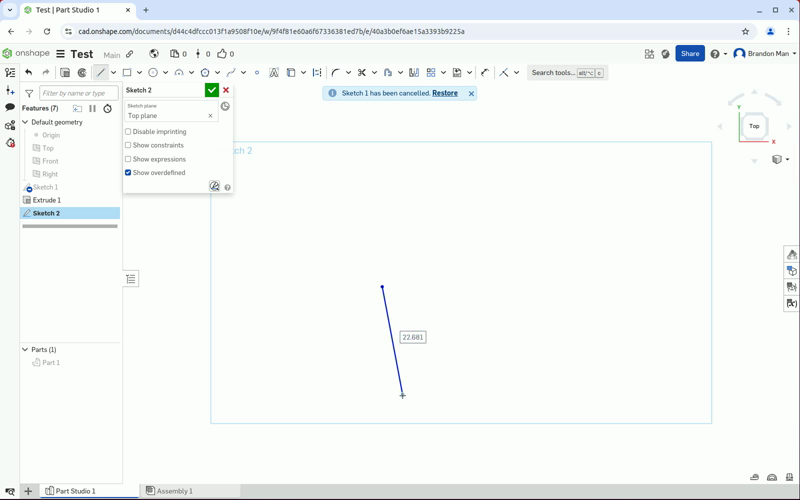
mouse_move(441, 306)
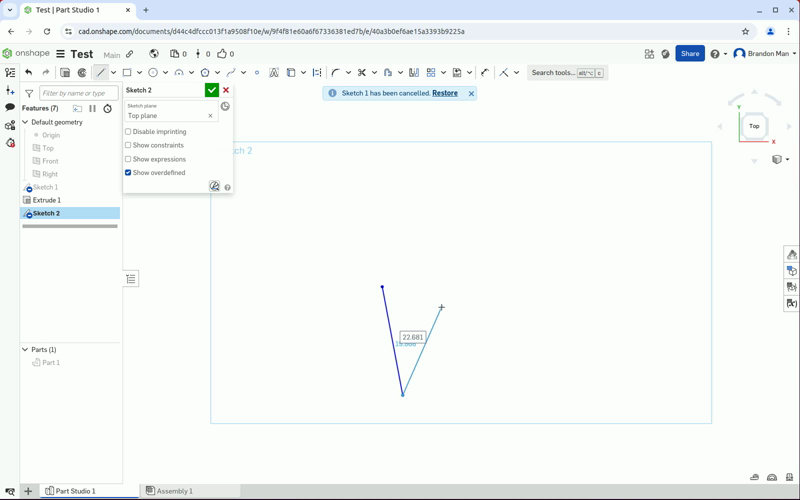
click(441, 306)
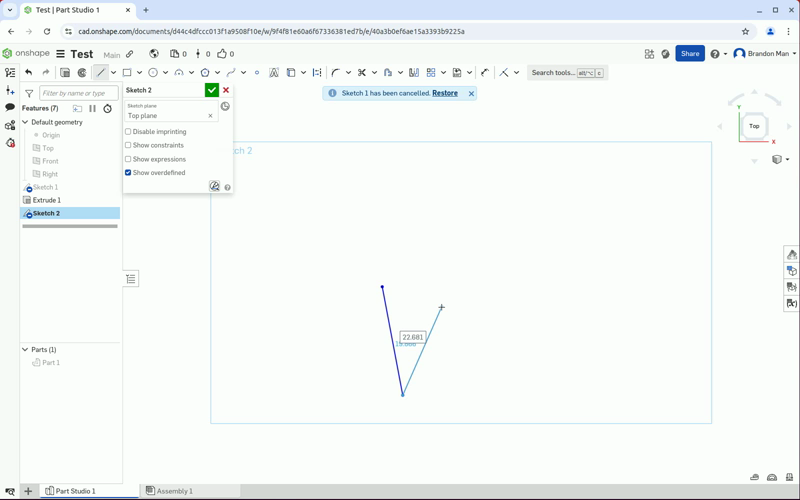
key_up(shift)
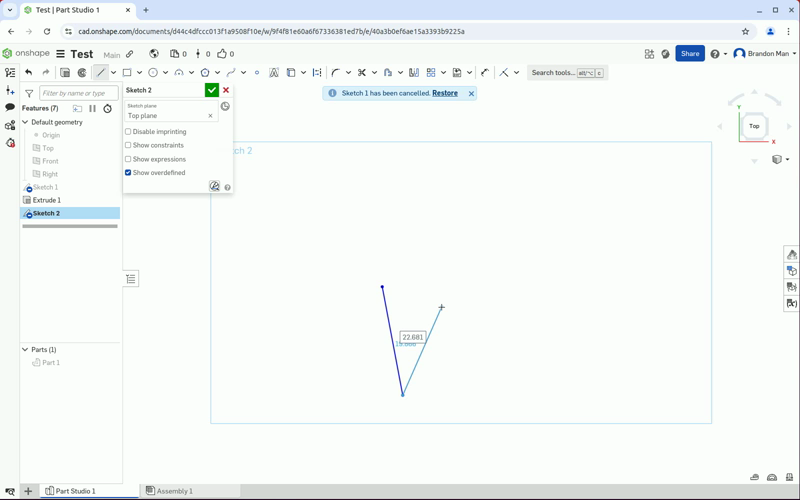
key_down(shift)
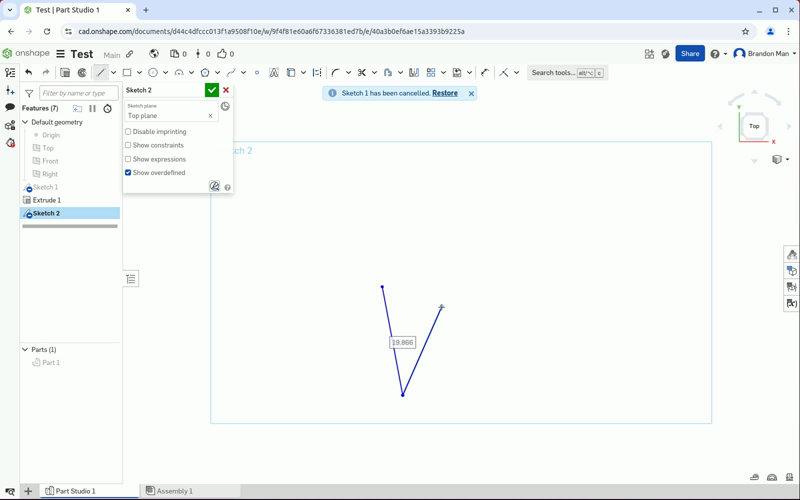
mouse_move(382, 286)
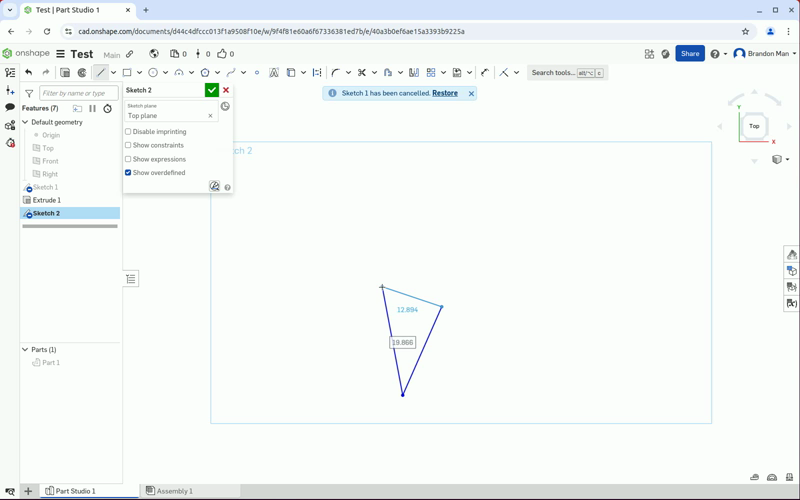
key_up(shift)
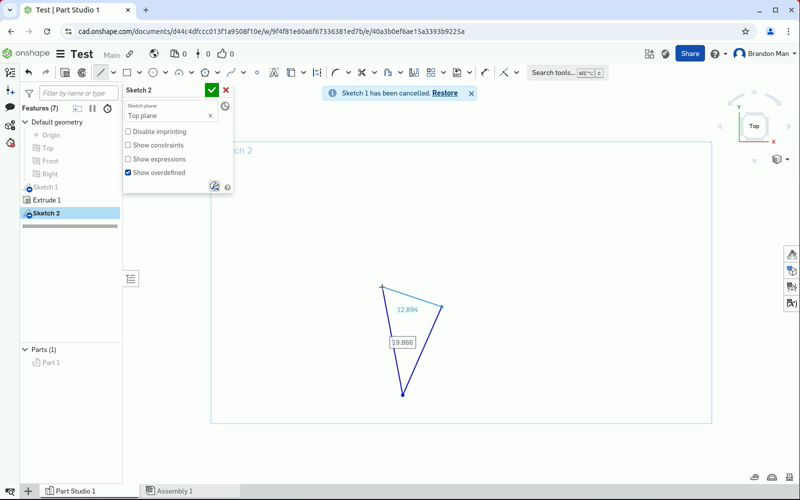
click(382, 286)
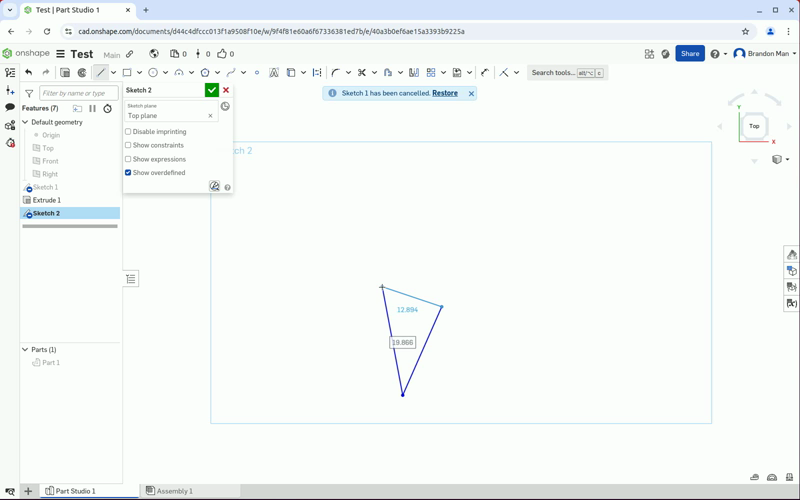
key(esc)
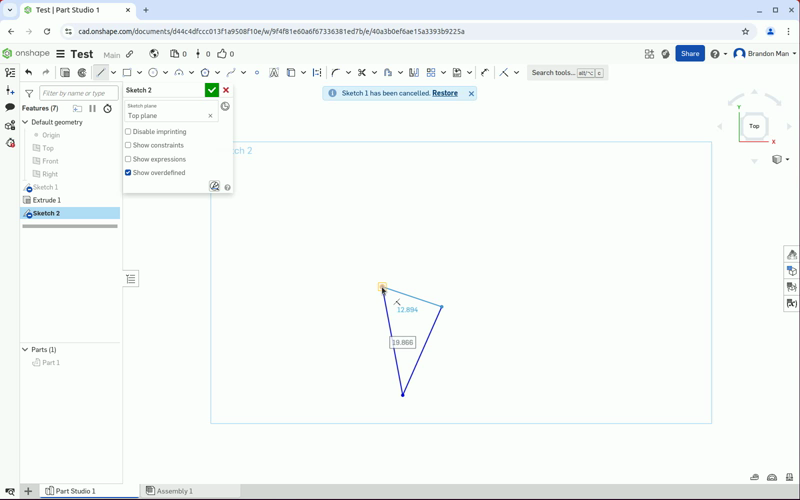
mouse_move(425, 311)
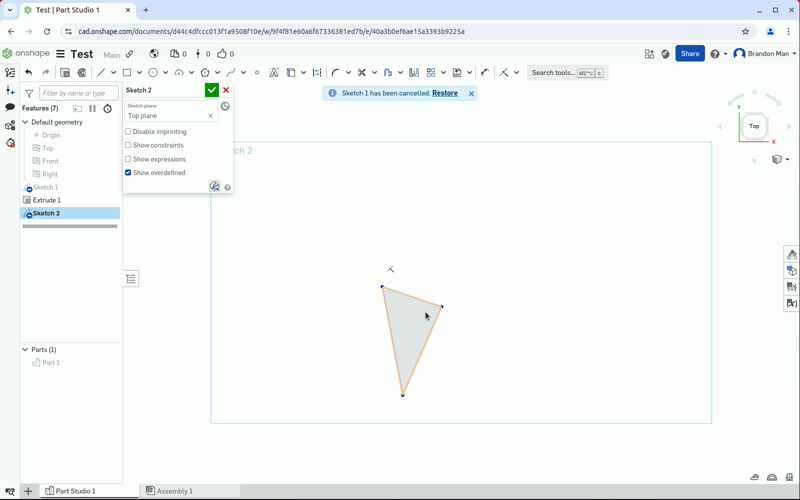
click(425, 311)
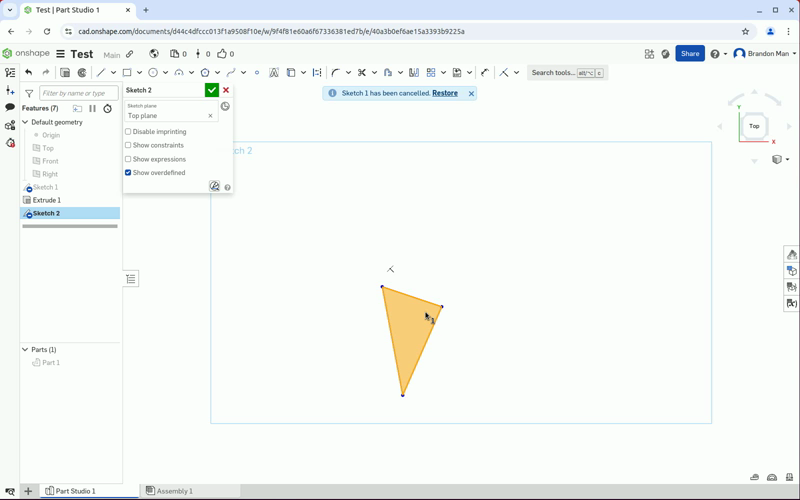
mouse_move(73, 352)
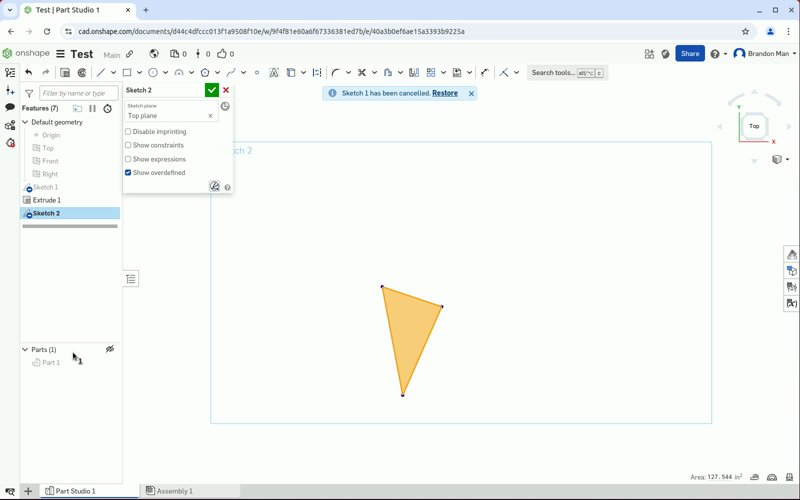
key(shift+y)
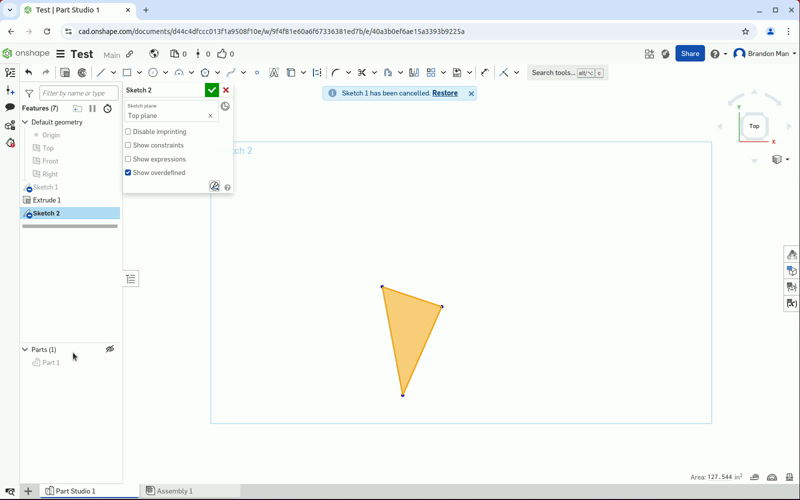
key(shift+e)
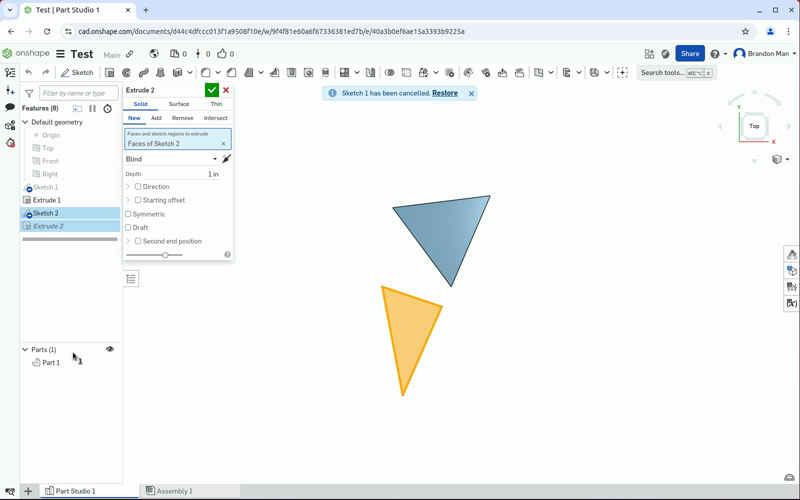
mouse_move(143, 106)
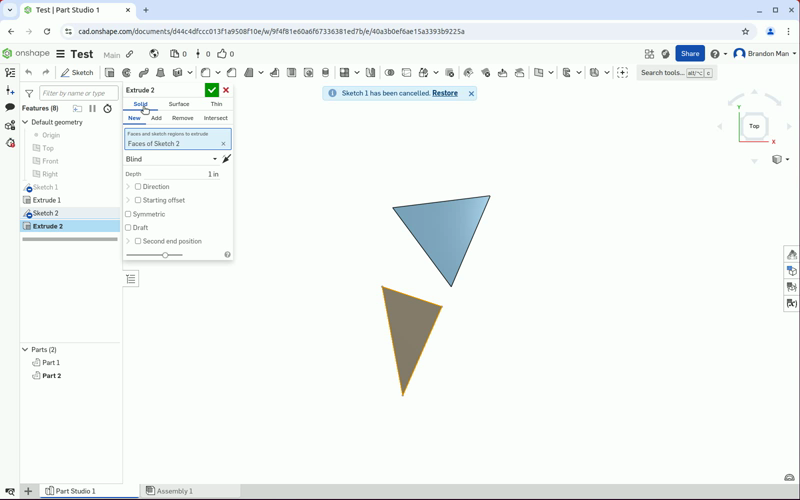
click(143, 106)
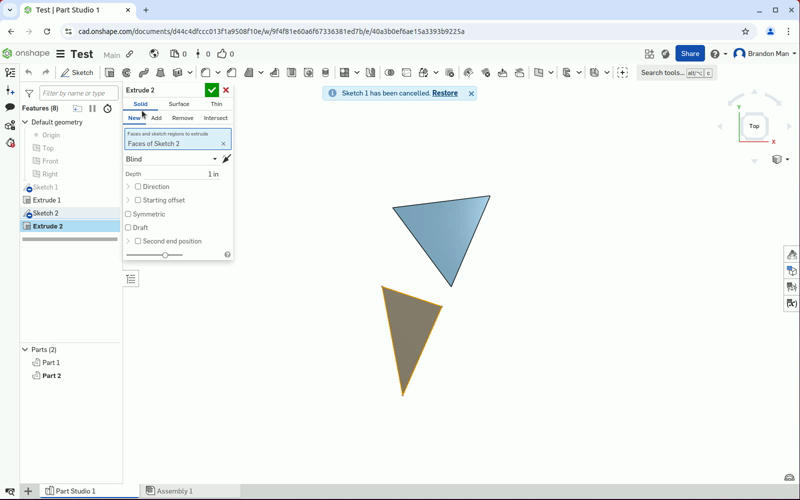
mouse_move(137, 120)
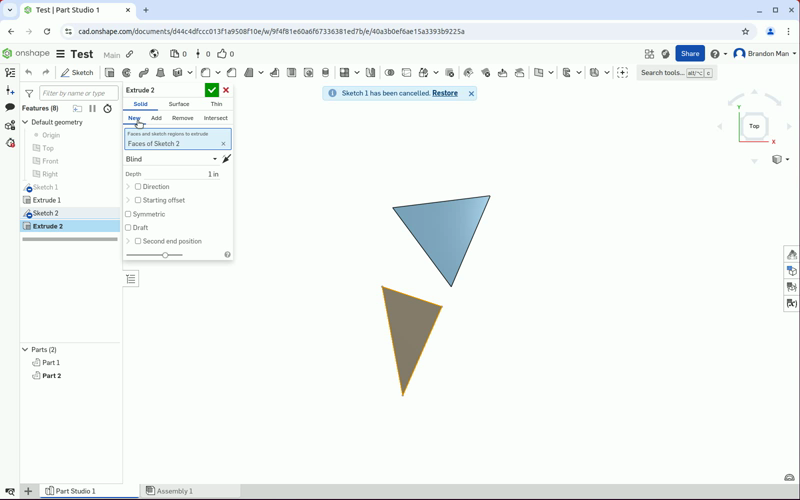
click(137, 120)
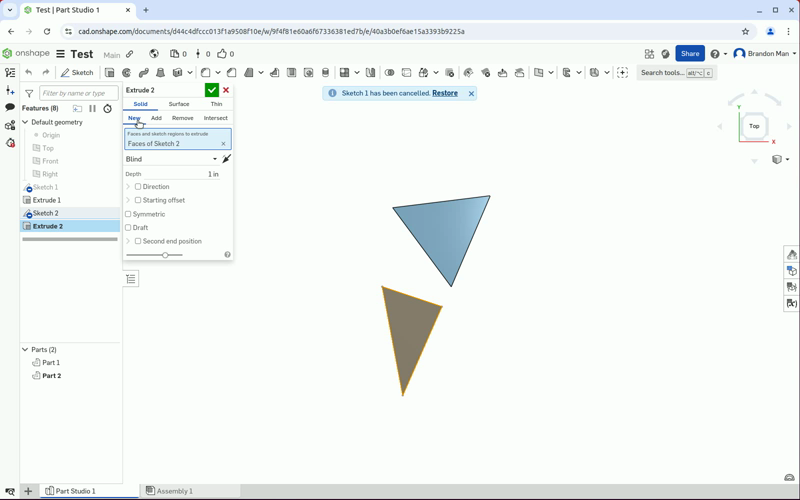
key(tab, 4)
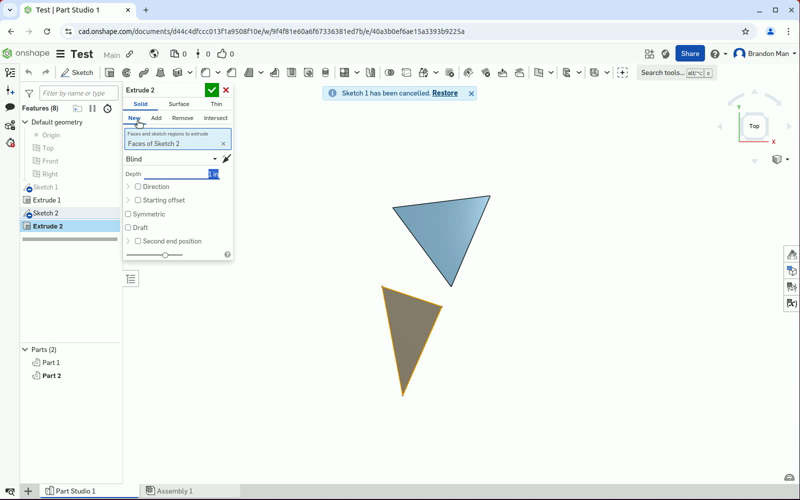
text(6.74)
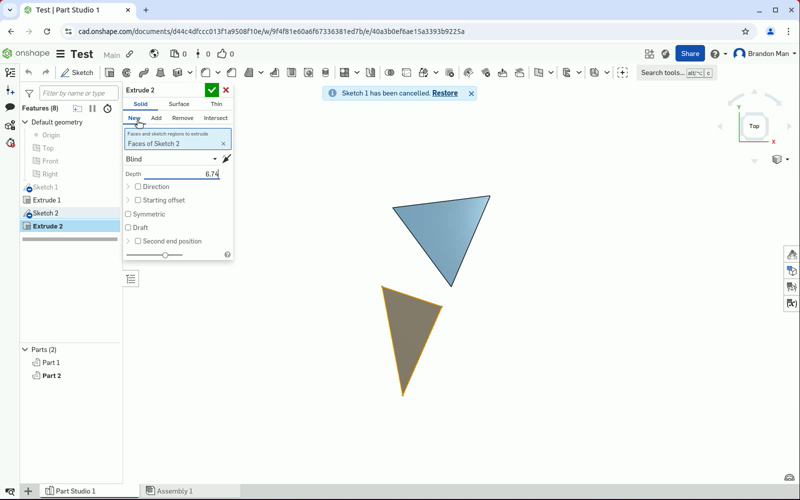
key(enter)
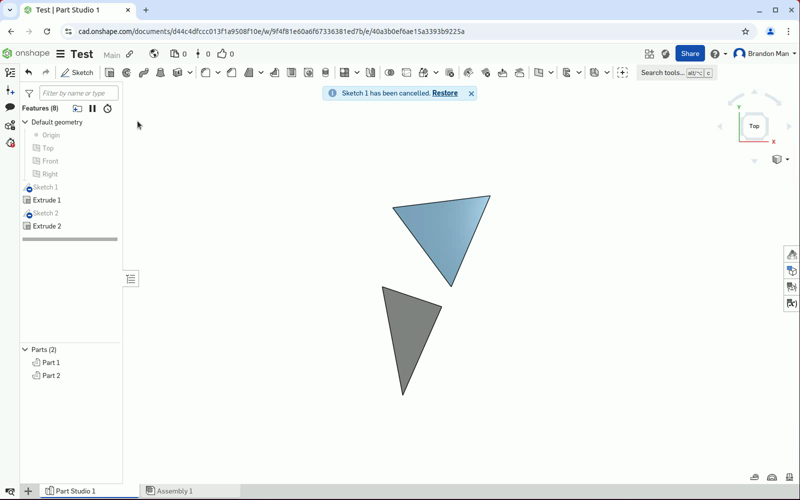
key(shift+h)
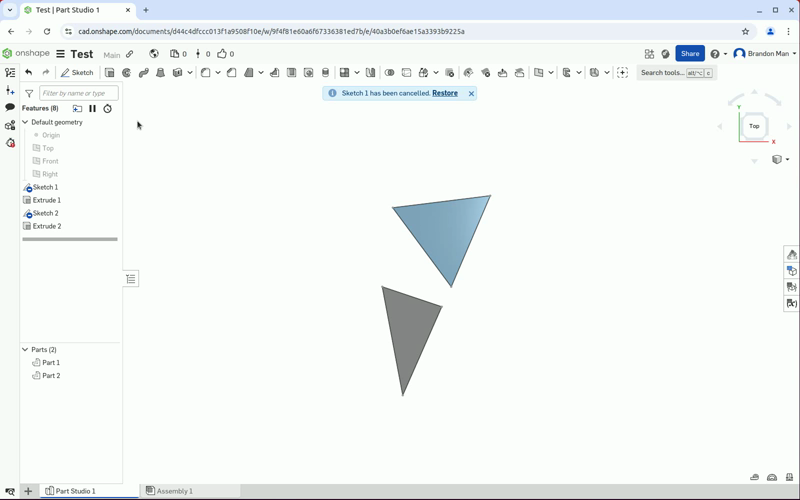
key(shift+h)
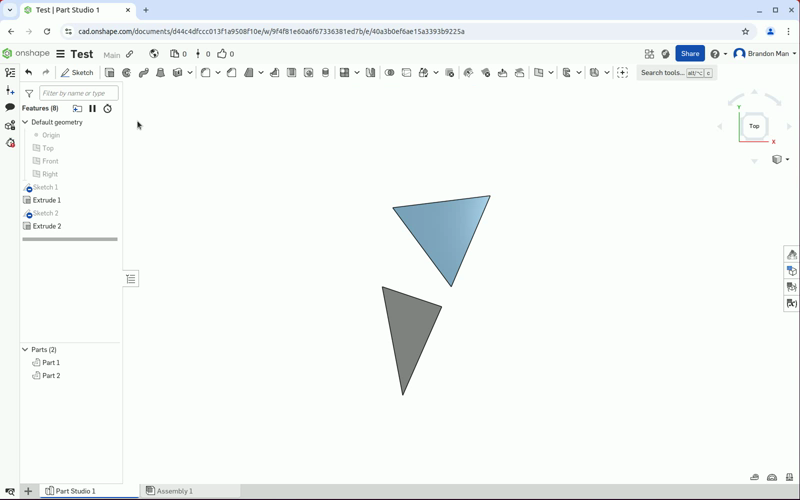
mouse_move(73, 189)
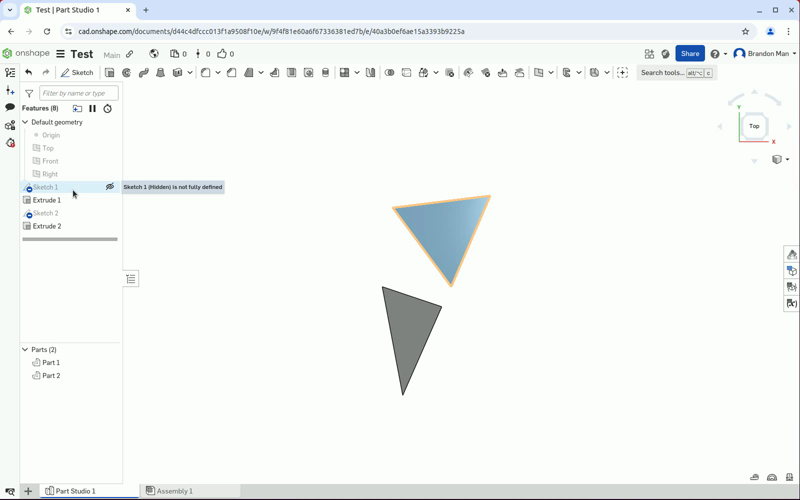
click(73, 189)
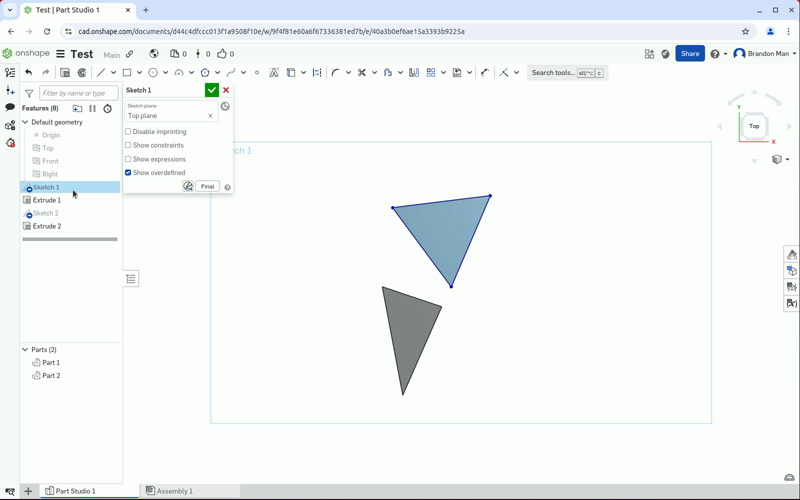
mouse_move(229, 92)
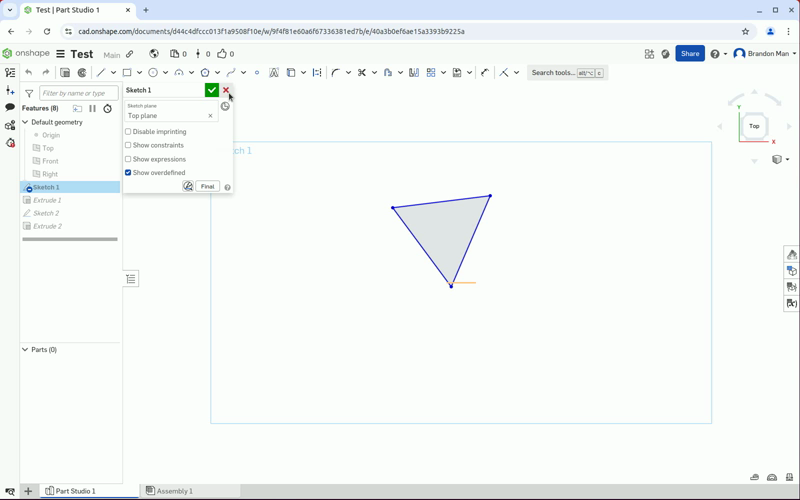
click(229, 92)
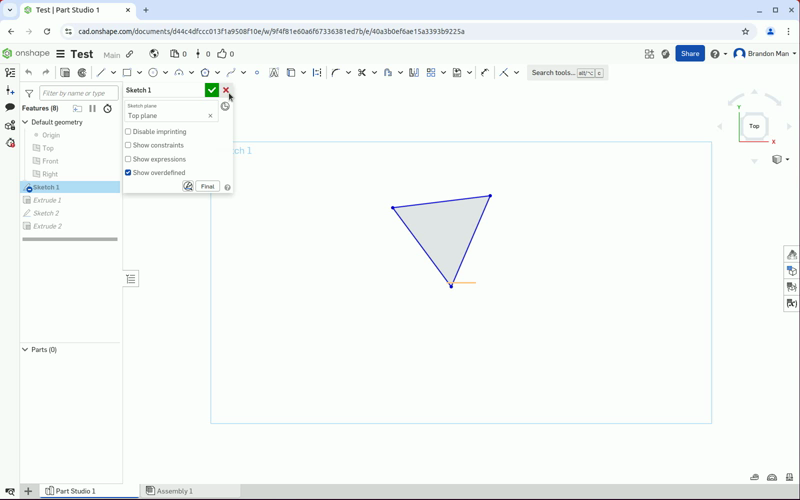
key(shift+s)
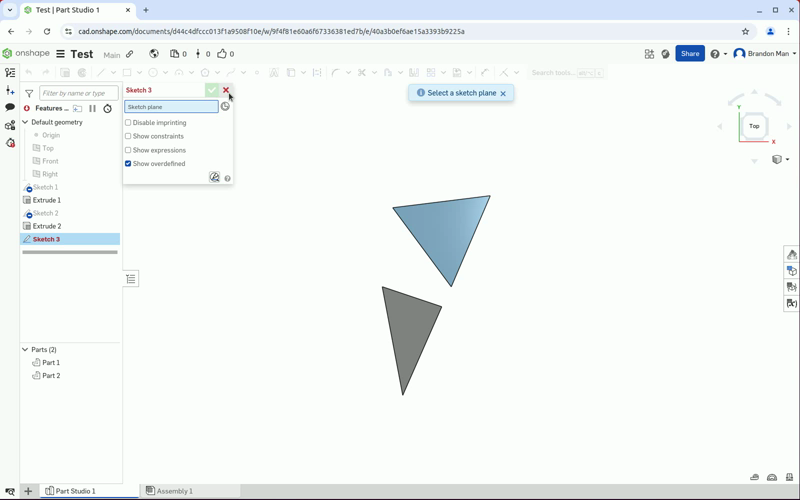
mouse_move(73, 150)
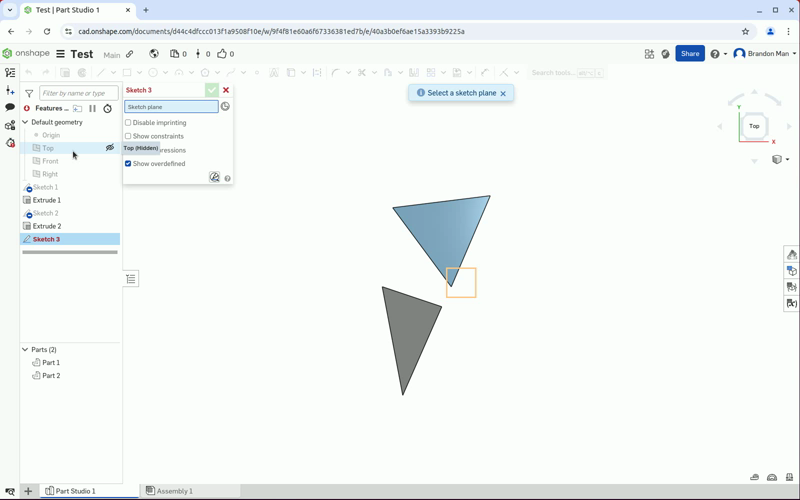
click(73, 150)
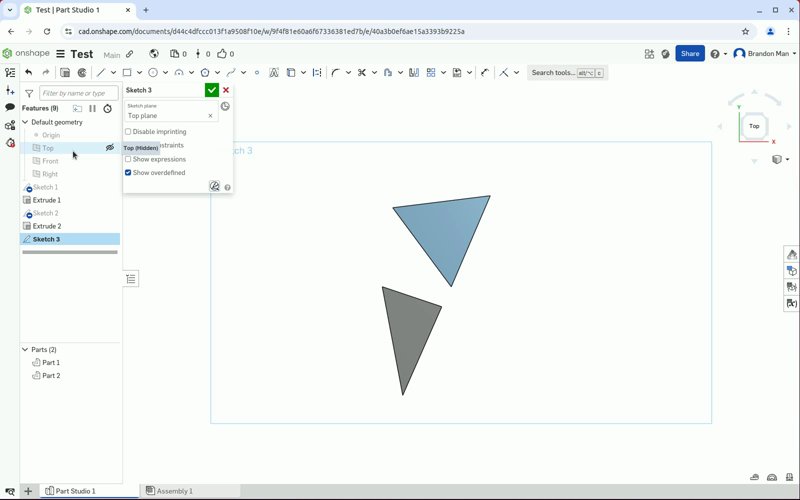
mouse_move(73, 352)
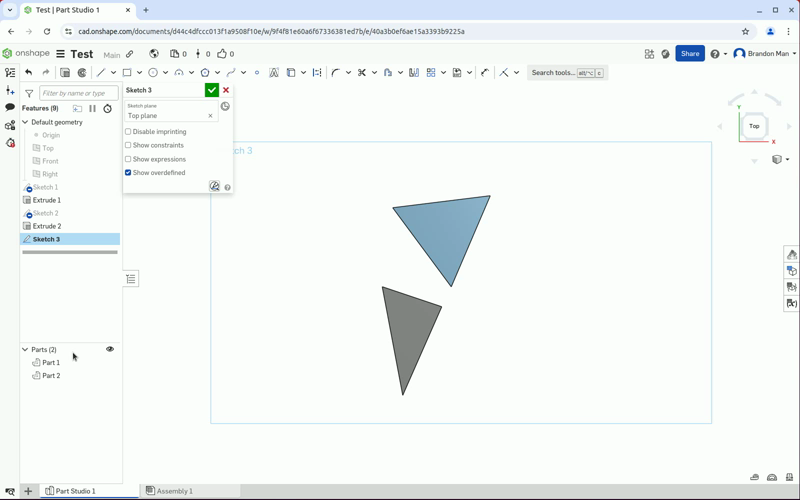
key(y)
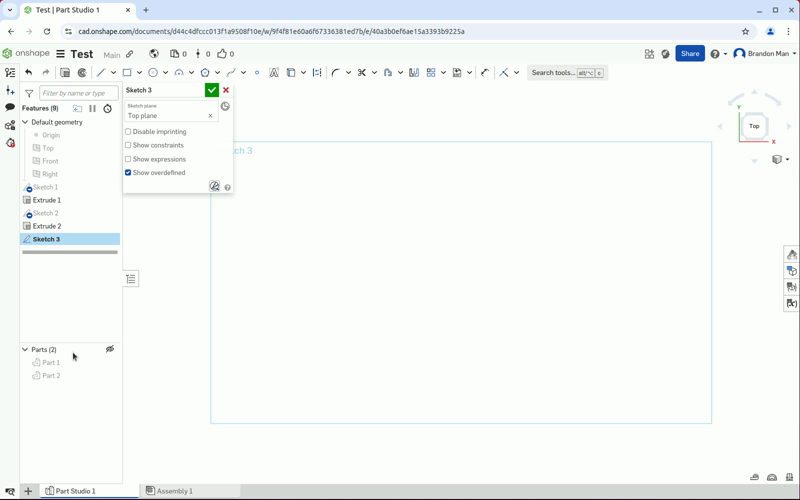
key(l)
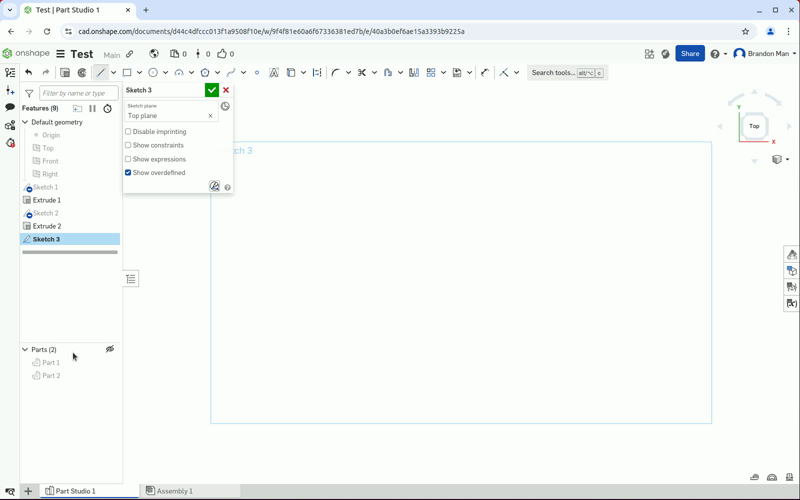
key_down(shift)
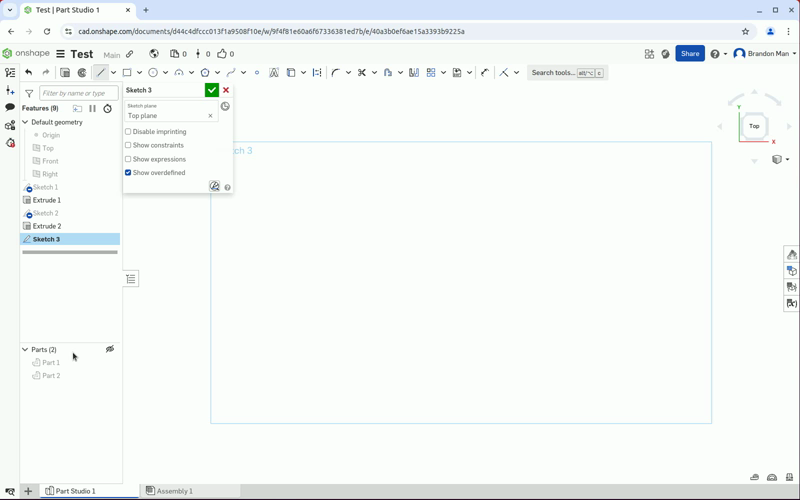
mouse_move(441, 307)
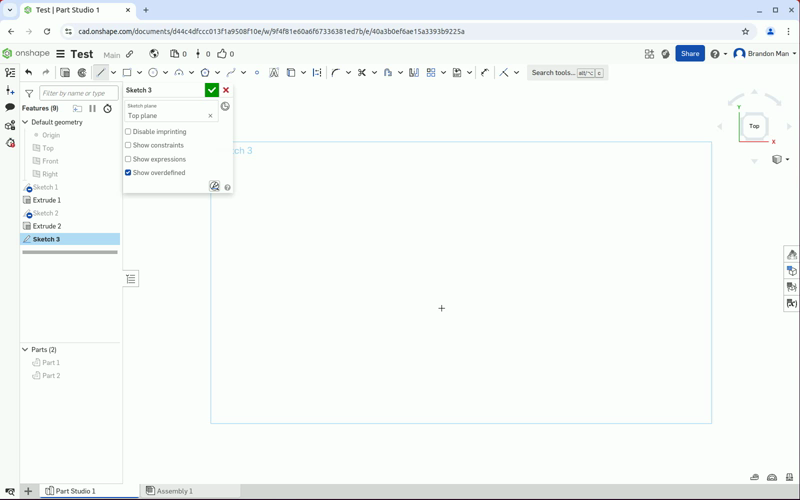
click(441, 307)
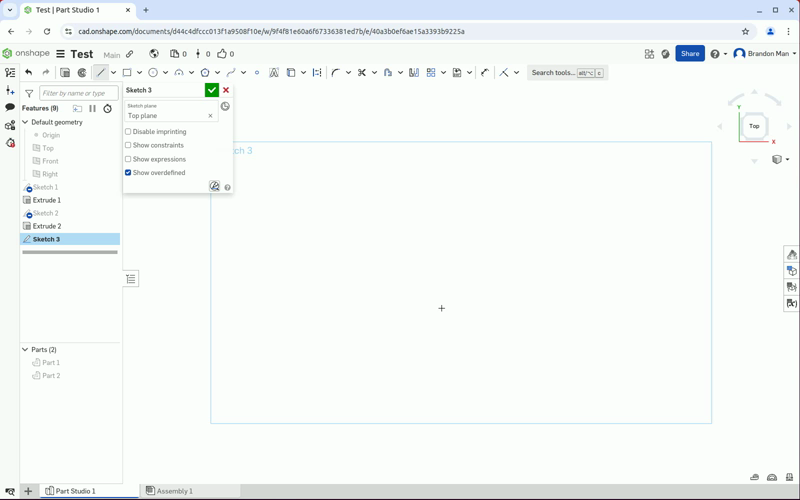
key_up(shift)
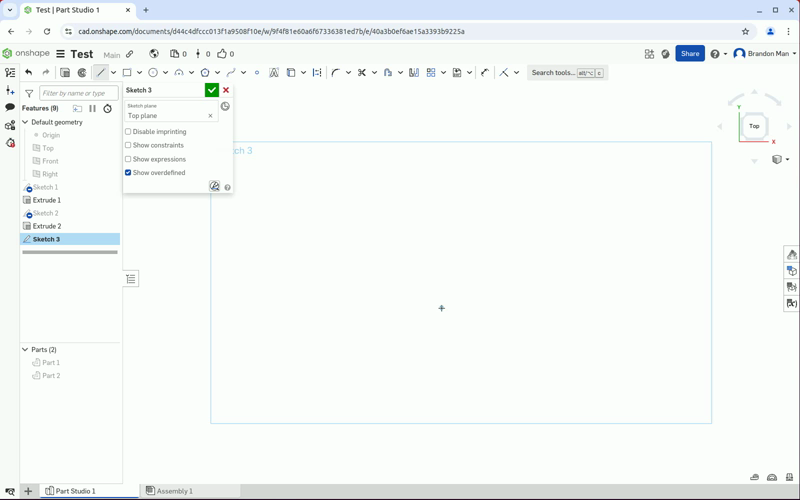
key_down(shift)
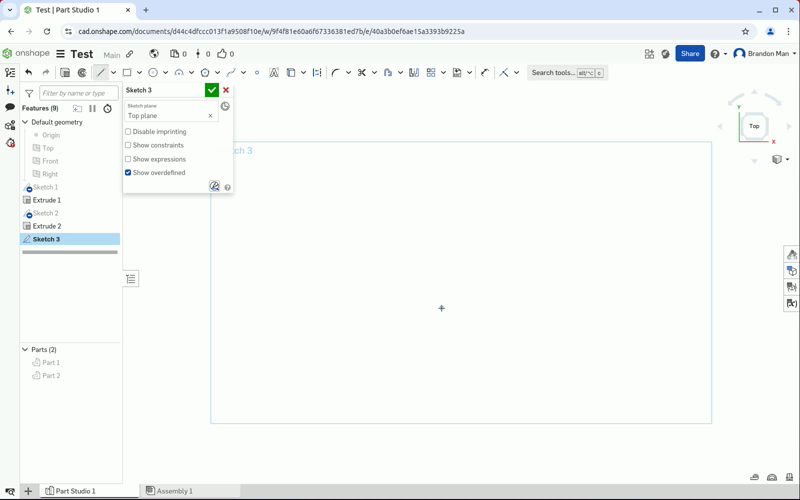
mouse_move(471, 307)
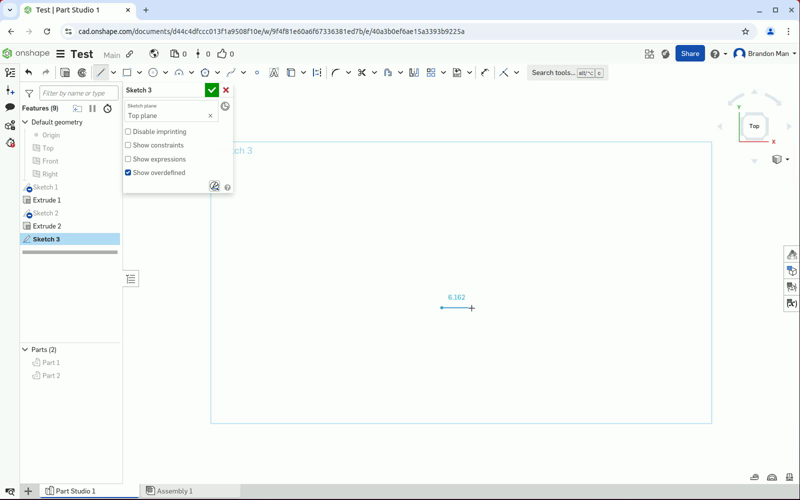
mouse_move(486, 322)
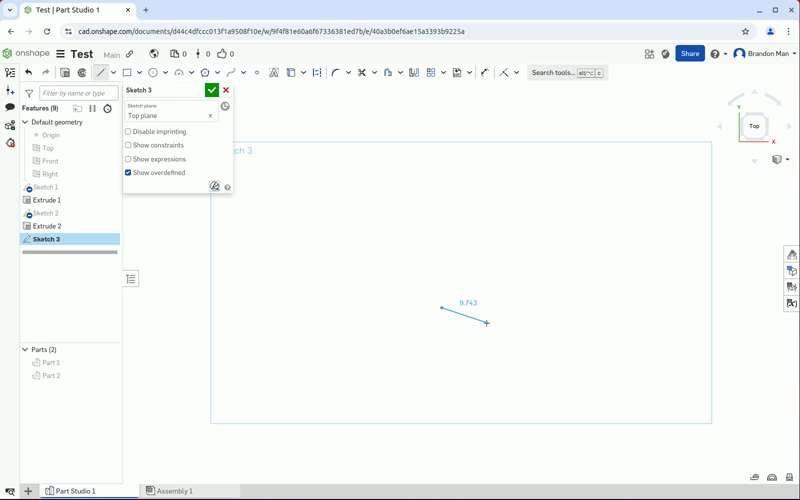
click(486, 322)
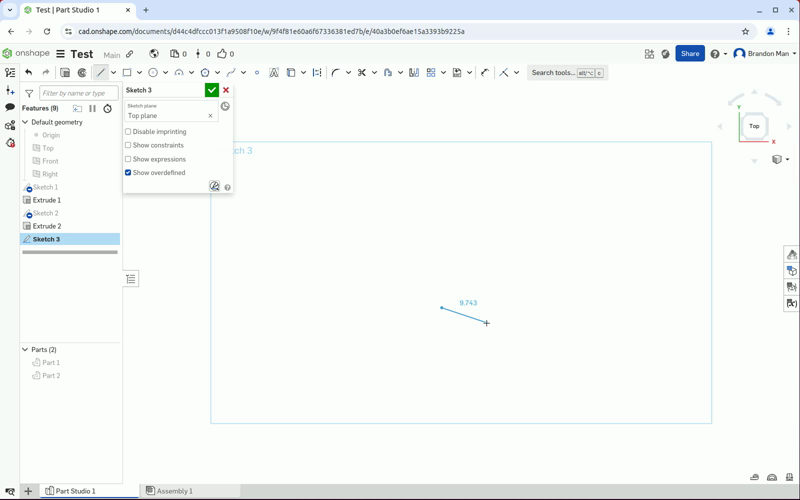
key_up(shift)
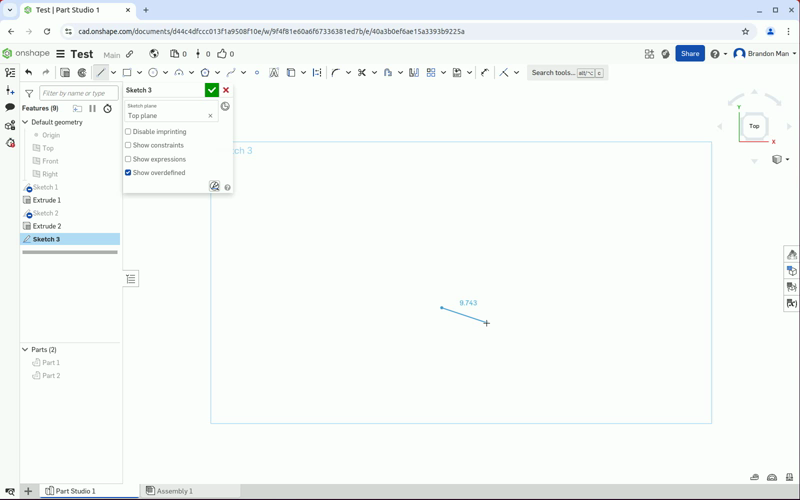
key_down(shift)
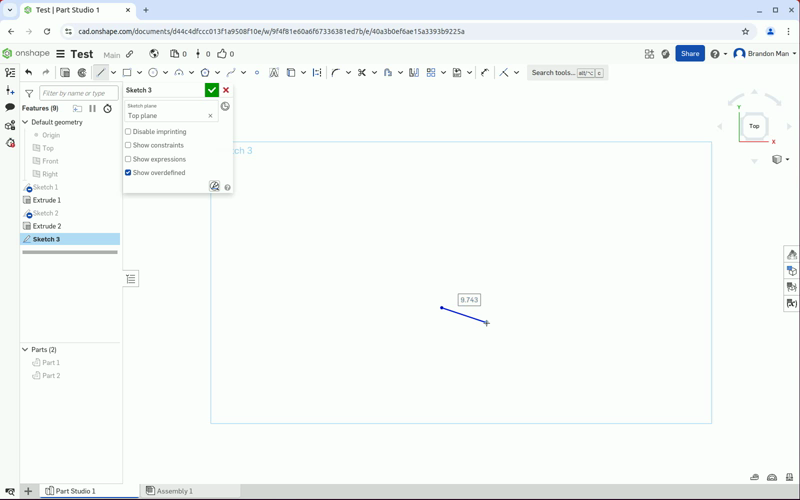
mouse_move(490, 196)
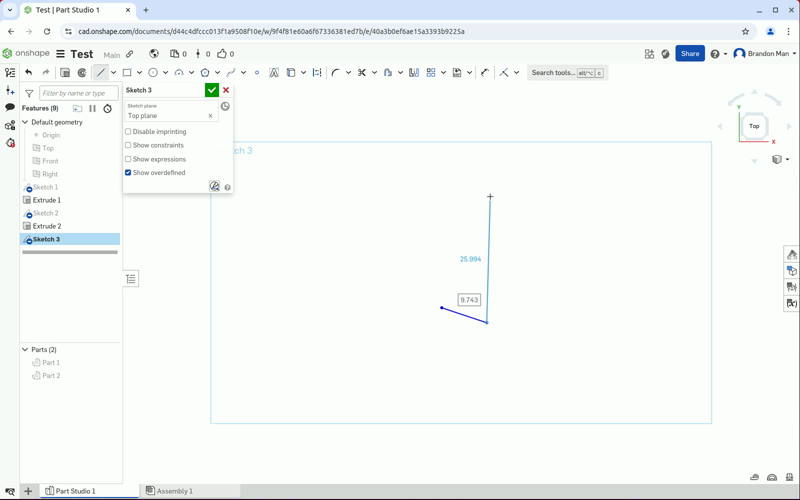
click(490, 196)
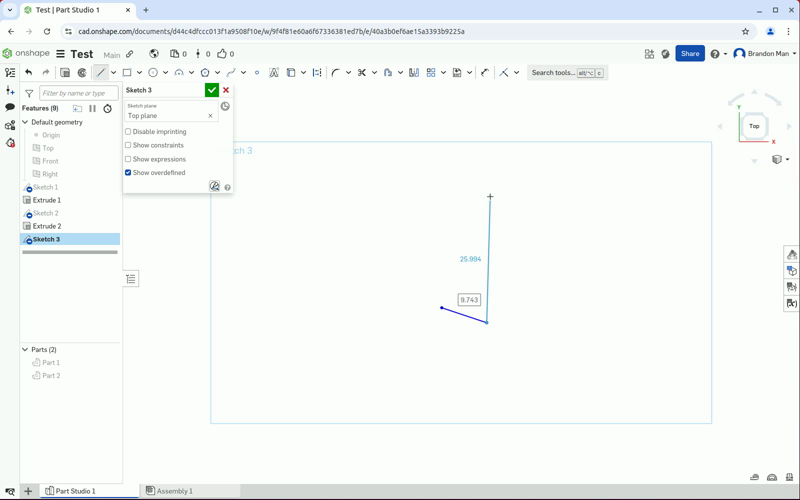
key_up(shift)
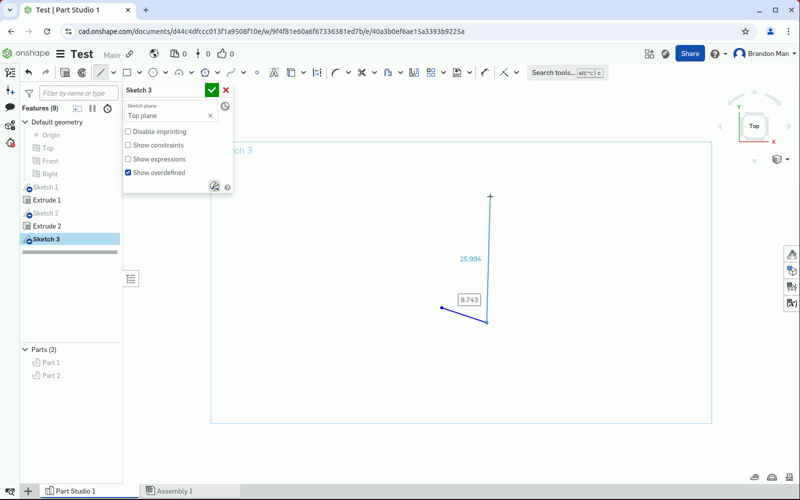
key_down(shift)
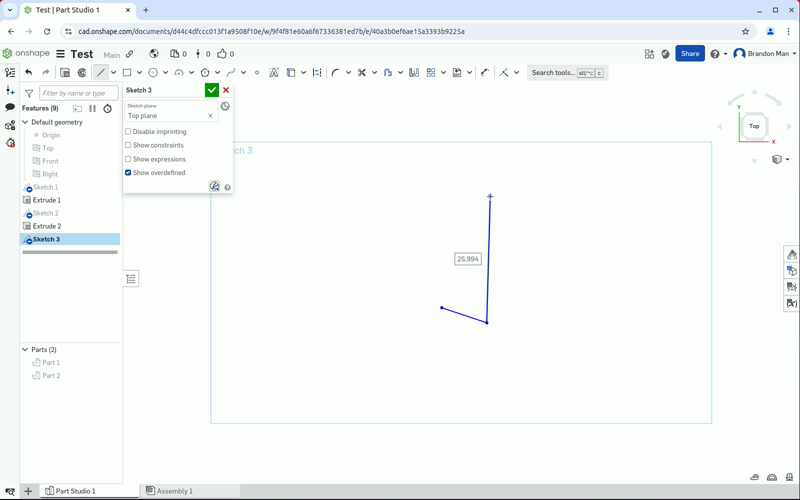
mouse_move(451, 285)
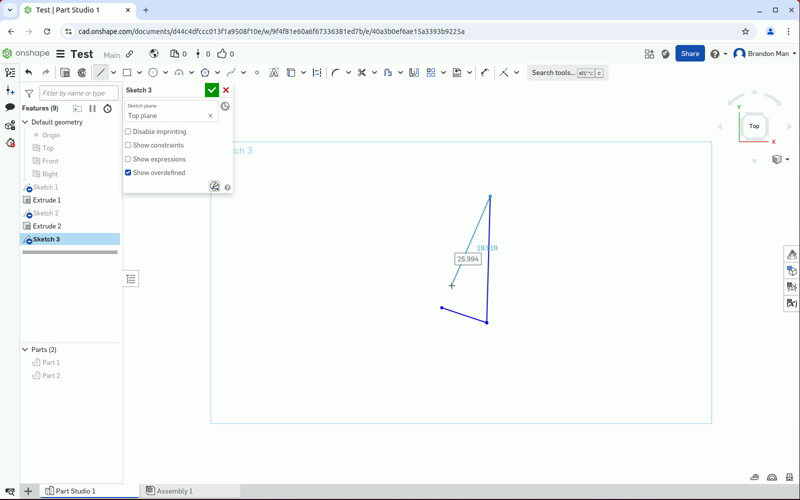
click(451, 285)
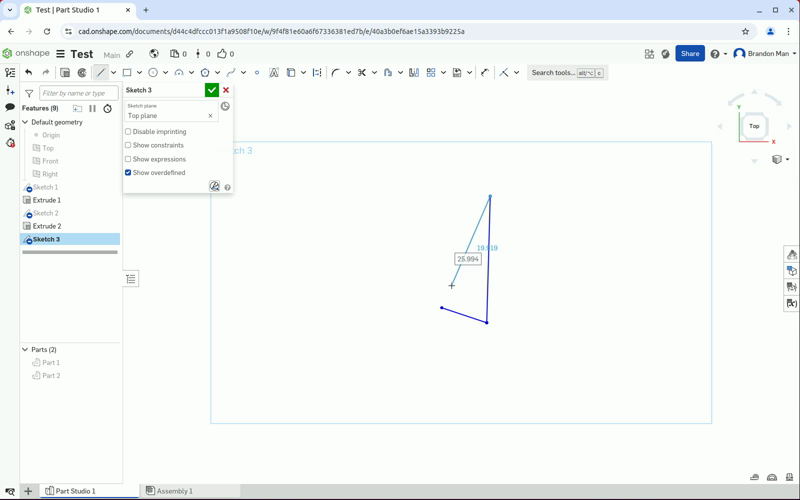
key_up(shift)
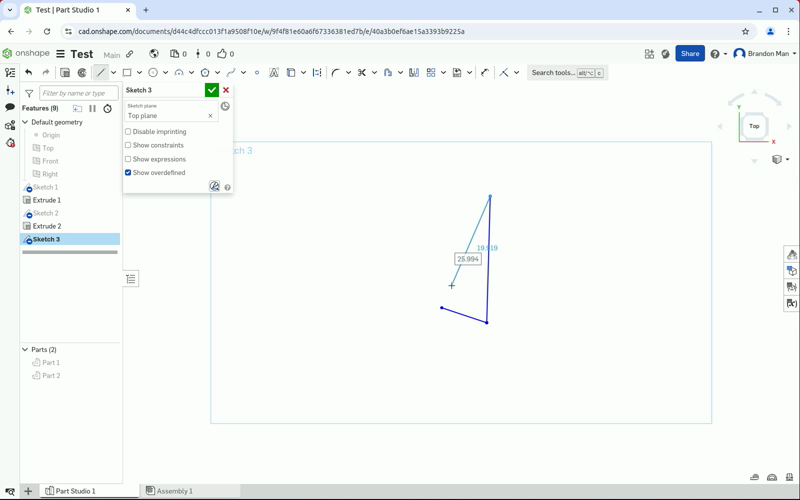
mouse_move(481, 285)
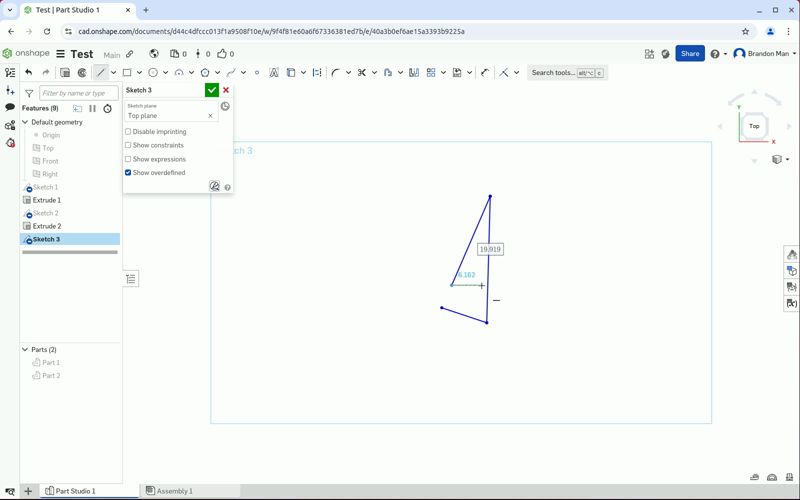
key_down(shift)
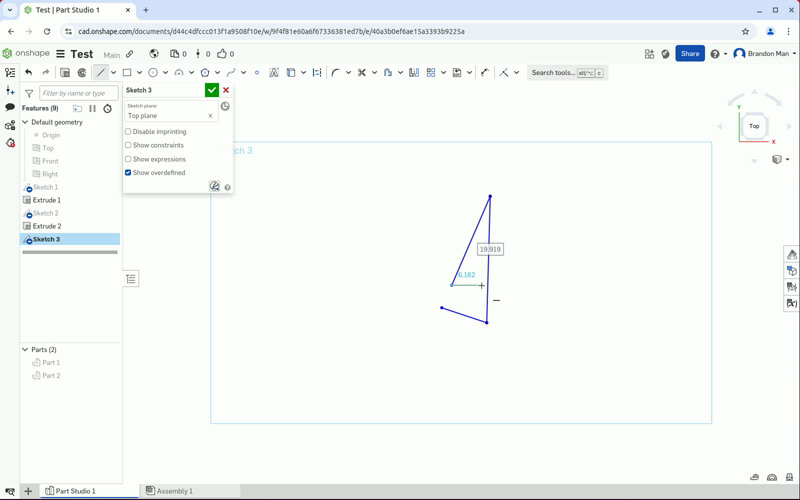
mouse_move(441, 307)
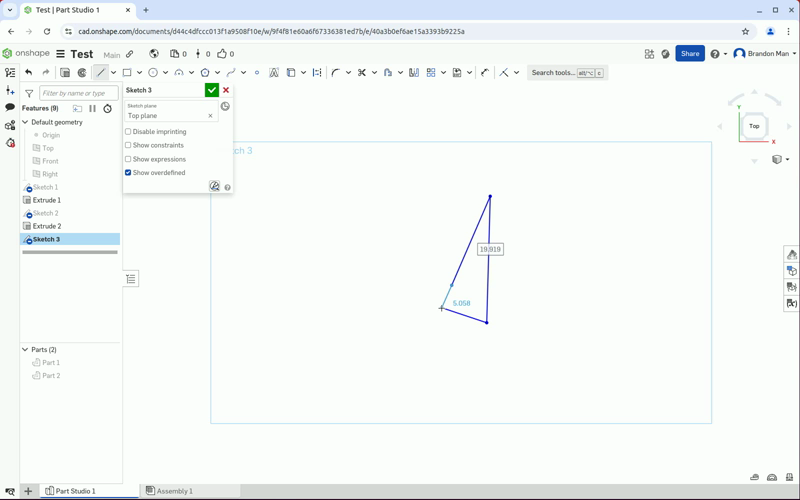
key_up(shift)
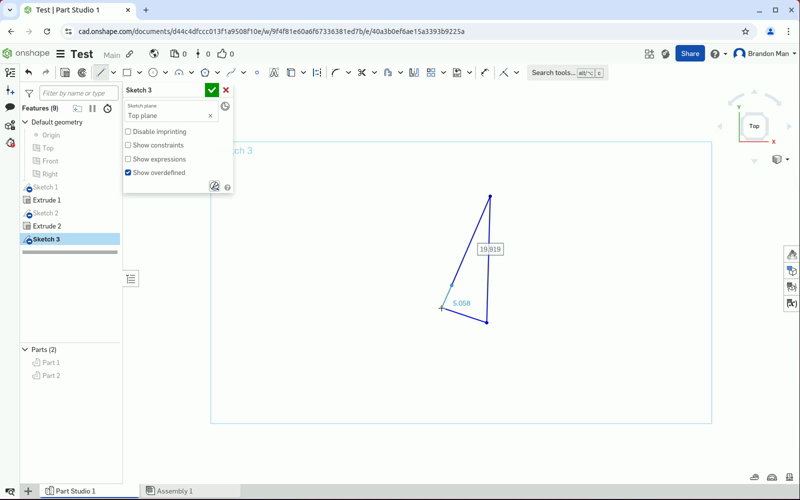
click(441, 307)
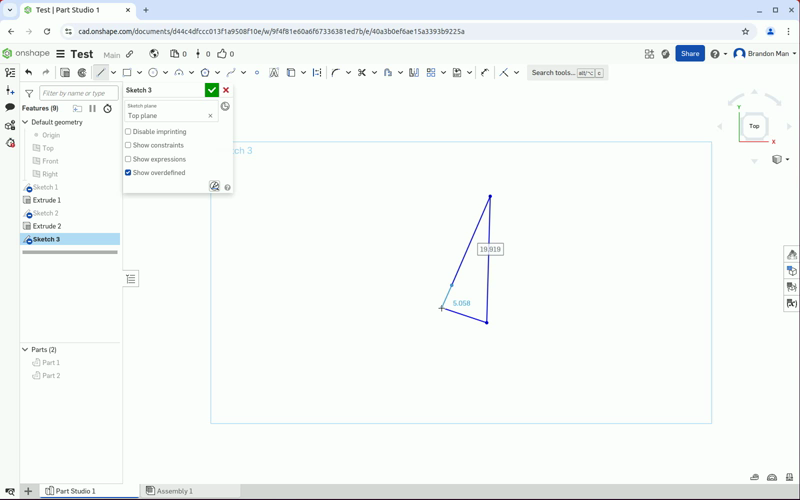
key(esc)
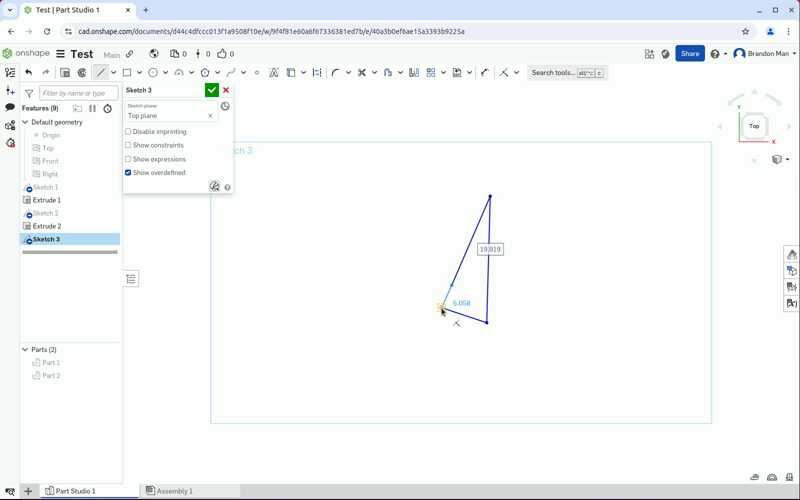
mouse_move(478, 228)
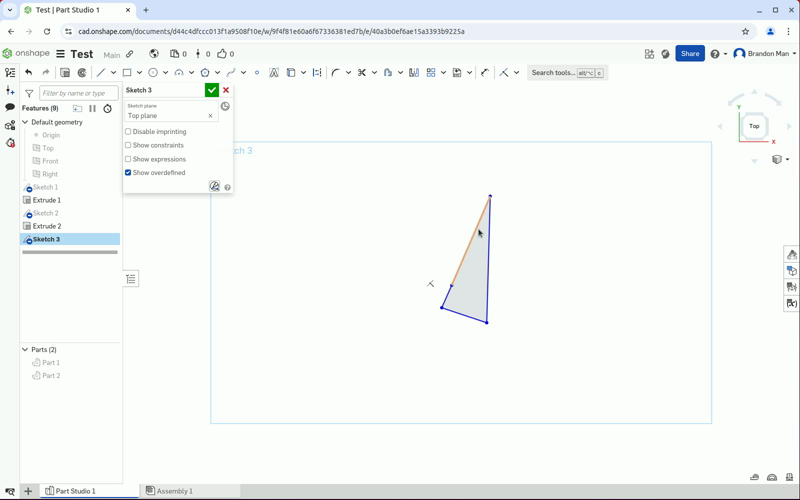
click(478, 228)
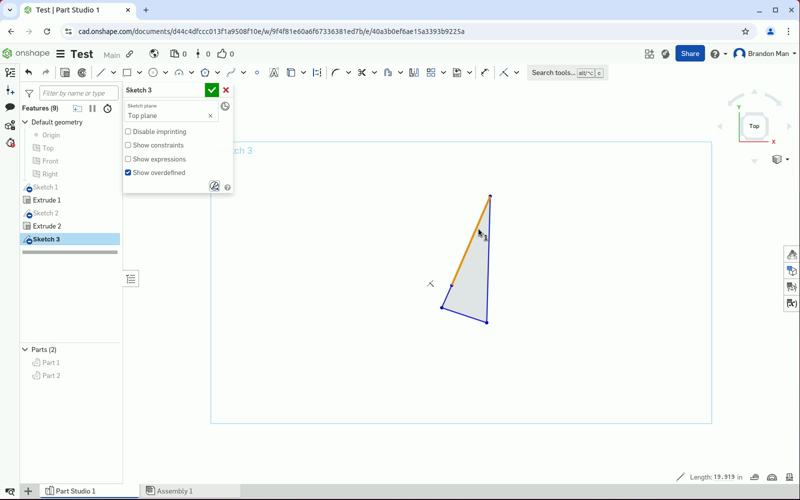
mouse_move(73, 352)
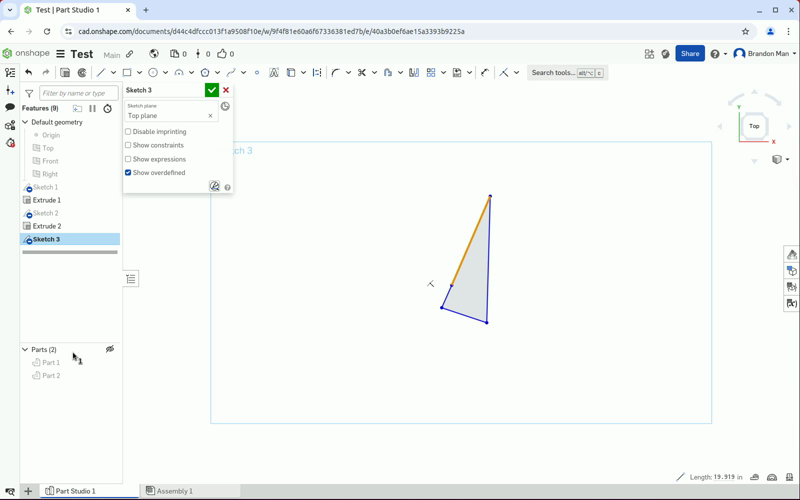
key(shift+y)
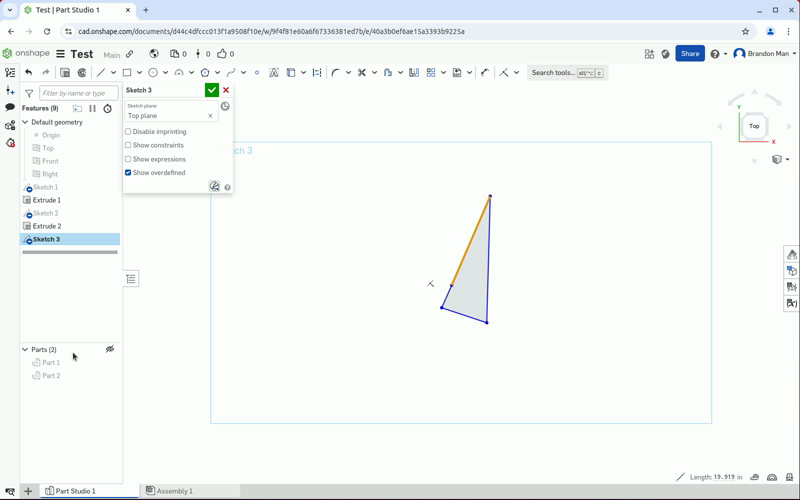
key(shift+e)
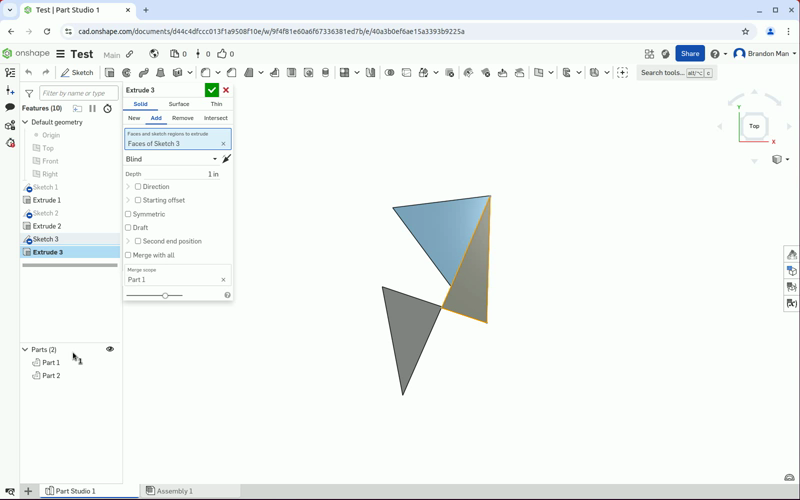
mouse_move(143, 106)
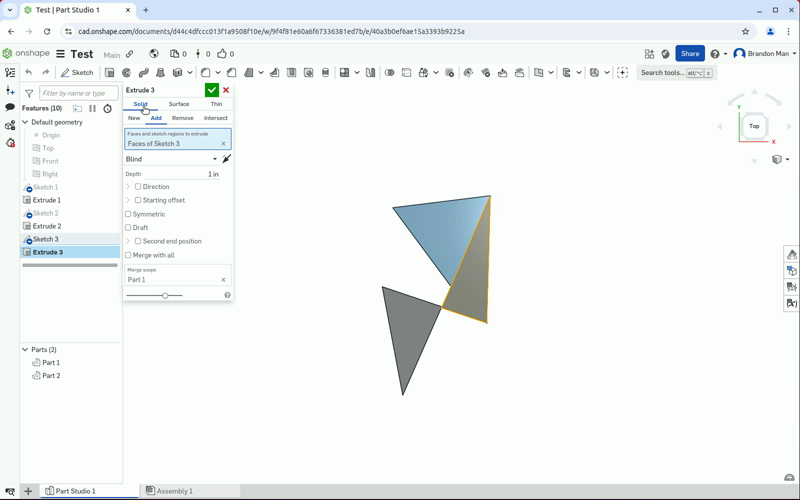
click(143, 106)
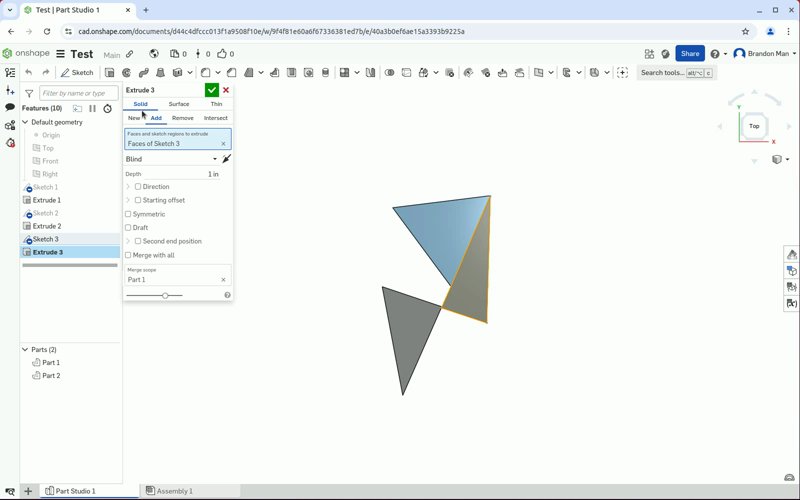
mouse_move(137, 120)
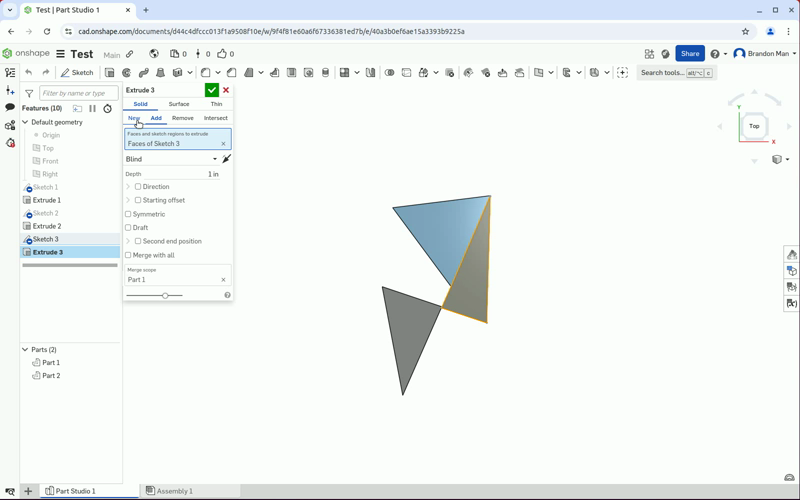
click(137, 120)
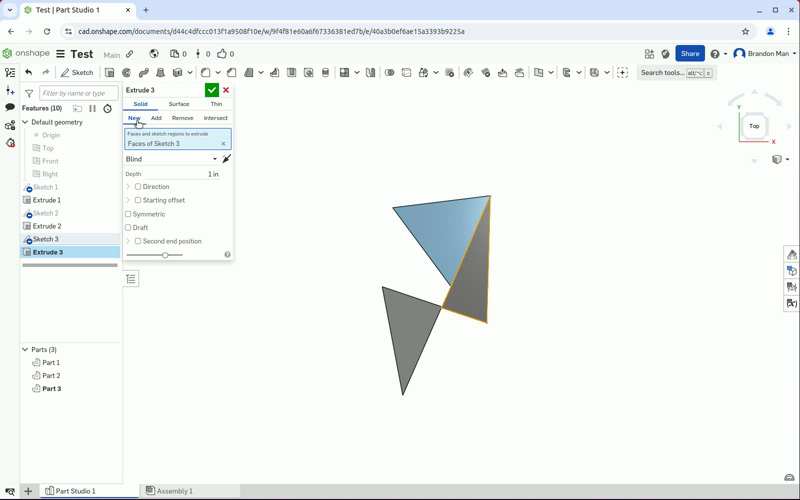
key(tab, 4)
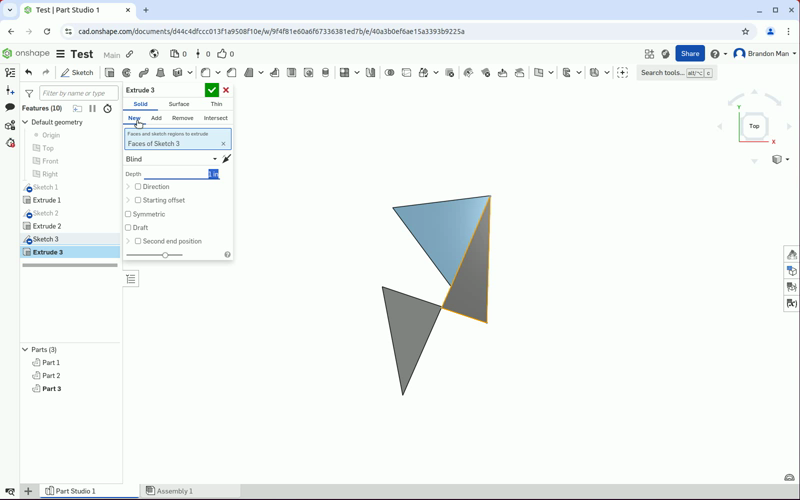
text(6.74)
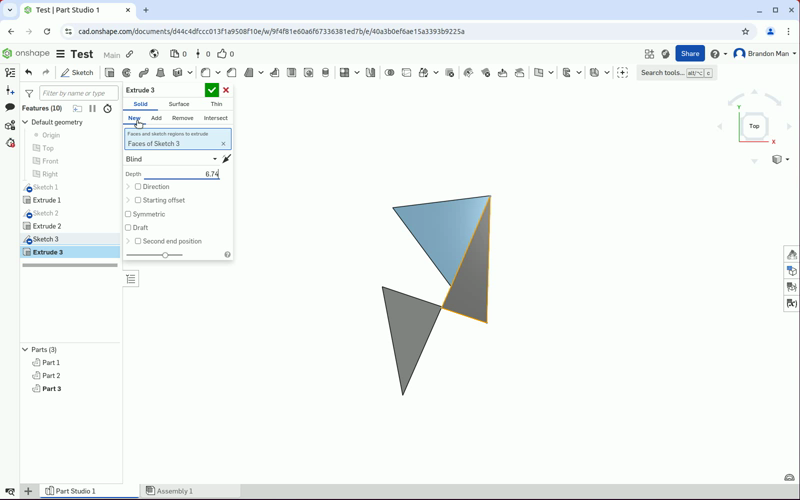
key(enter)
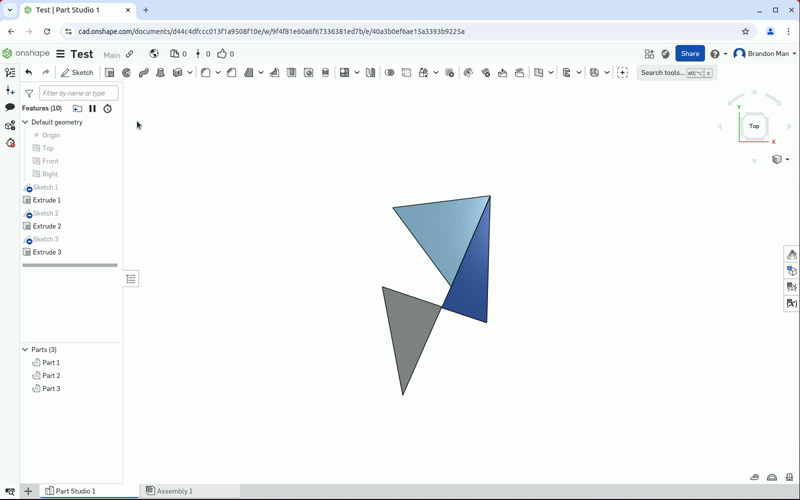
key(shift+h)
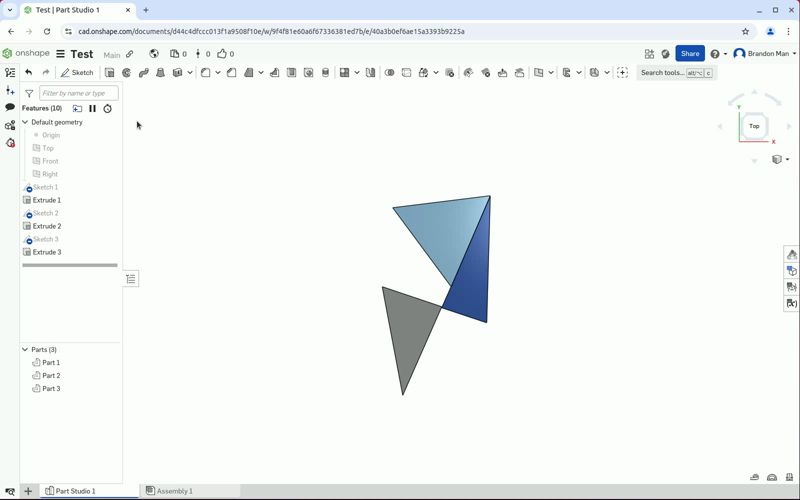
key(shift+h)
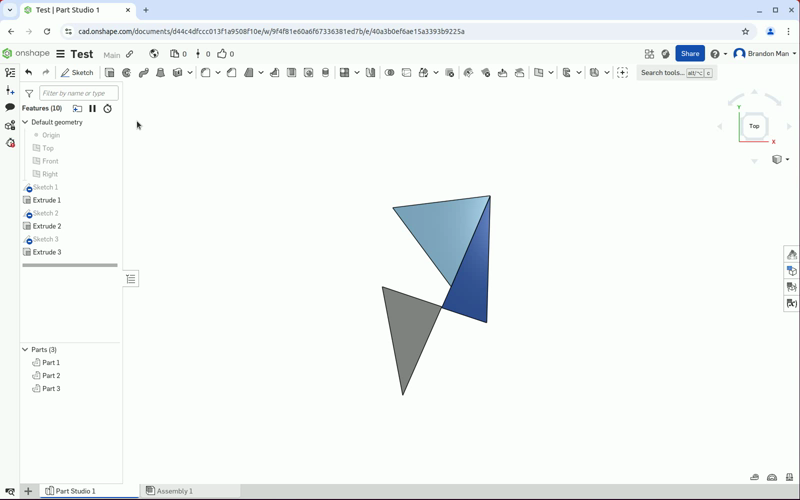
mouse_move(73, 189)
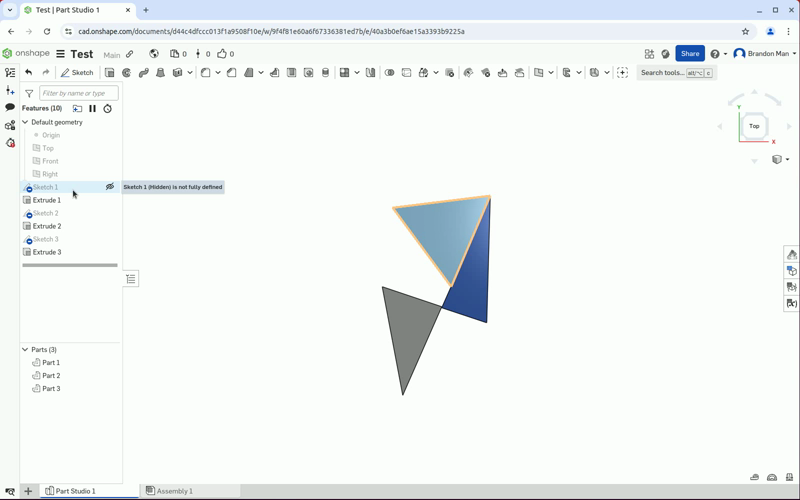
click(73, 189)
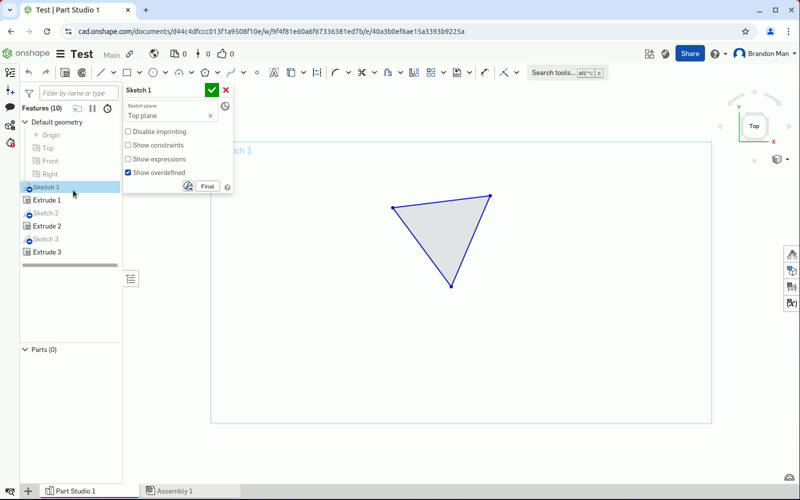
mouse_move(229, 92)
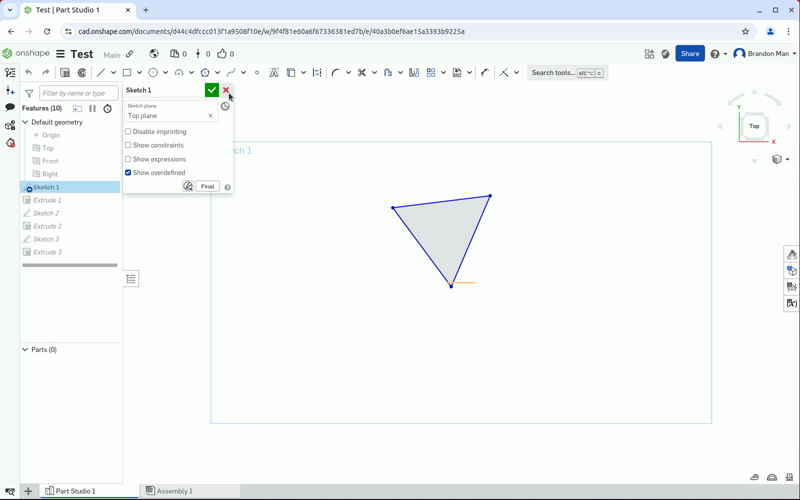
click(229, 92)
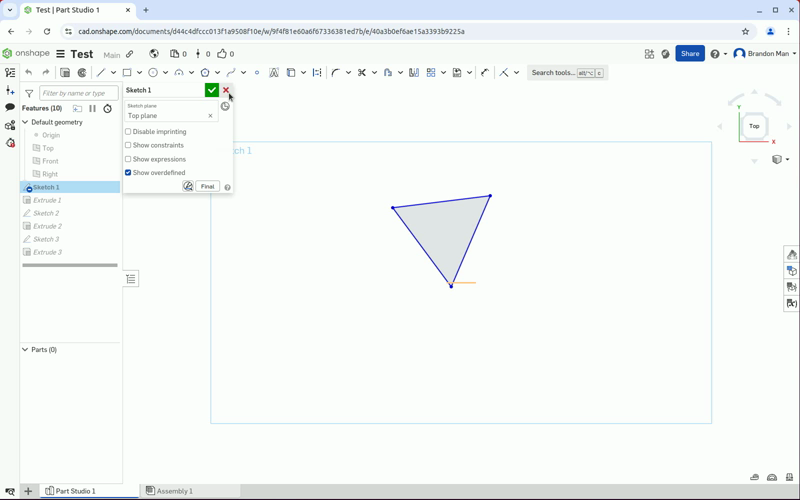
key(shift+s)
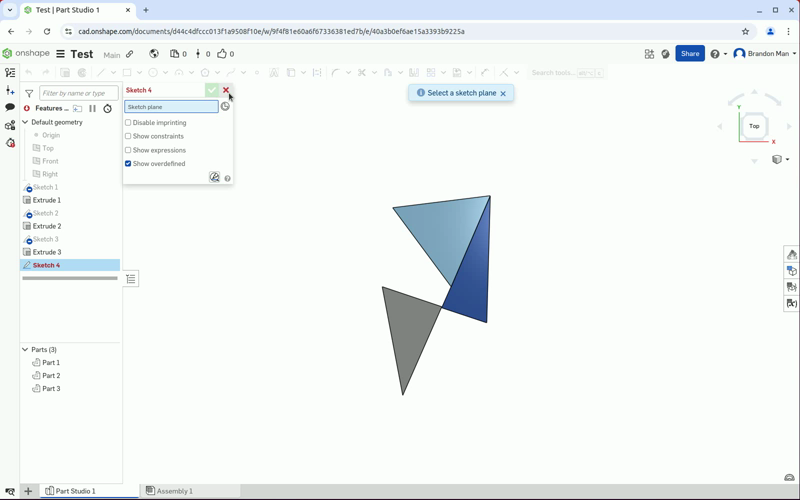
mouse_move(73, 150)
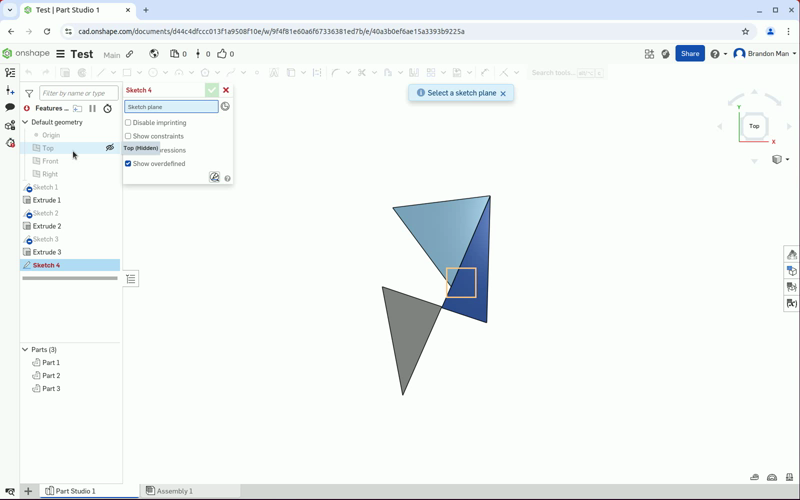
click(73, 150)
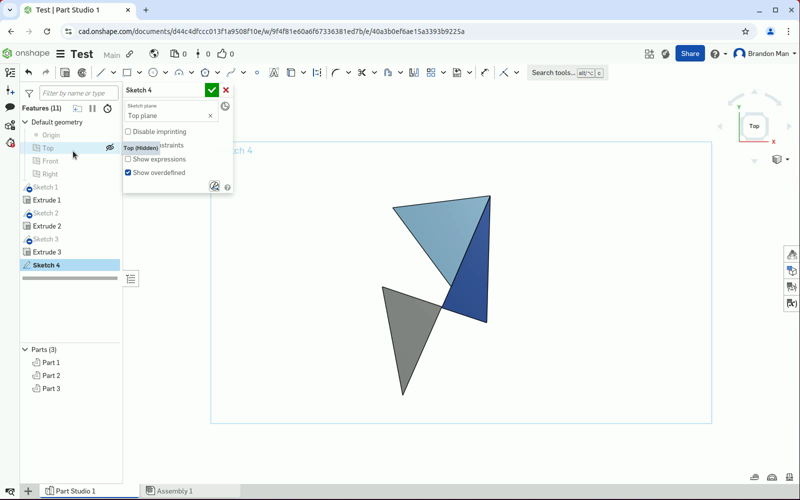
mouse_move(73, 352)
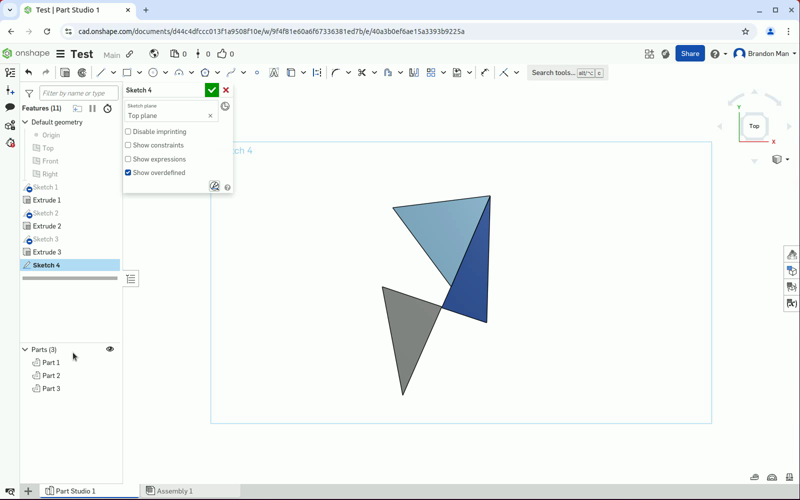
key(y)
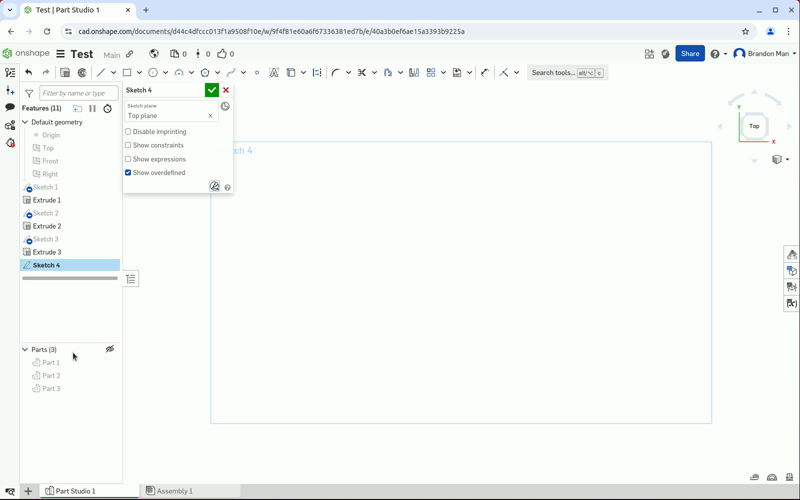
key(l)
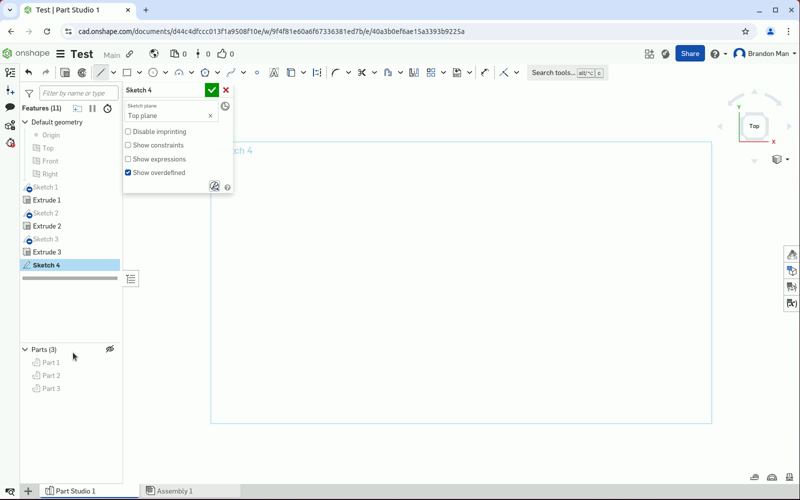
key_down(shift)
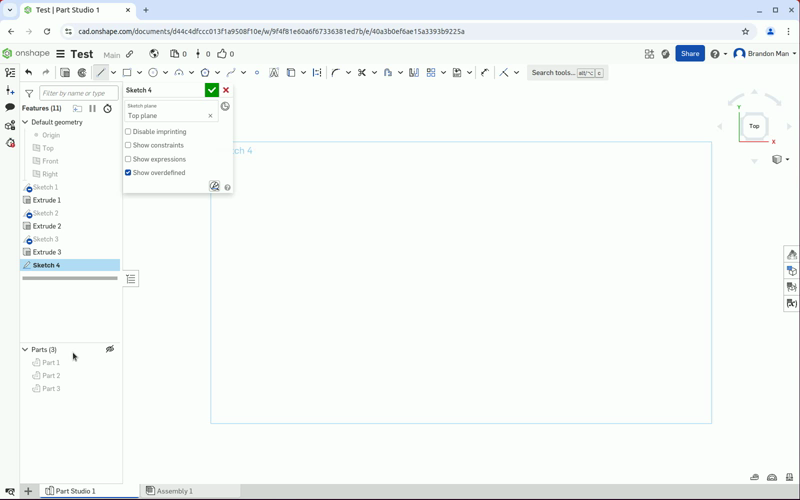
mouse_move(401, 395)
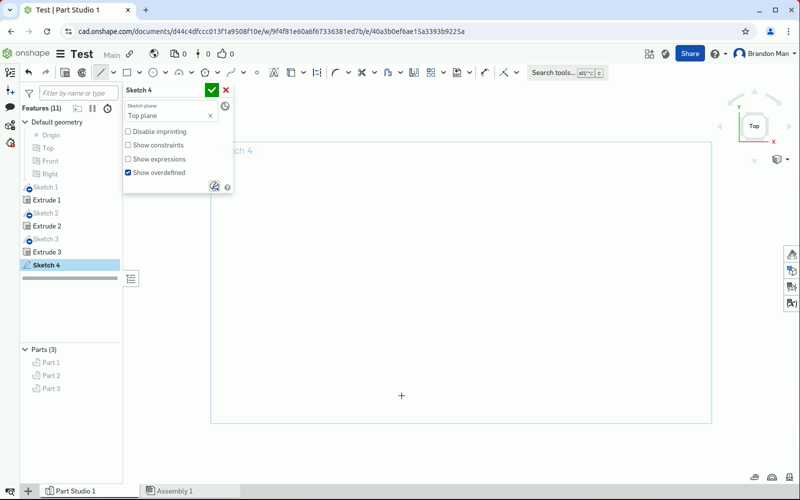
click(401, 395)
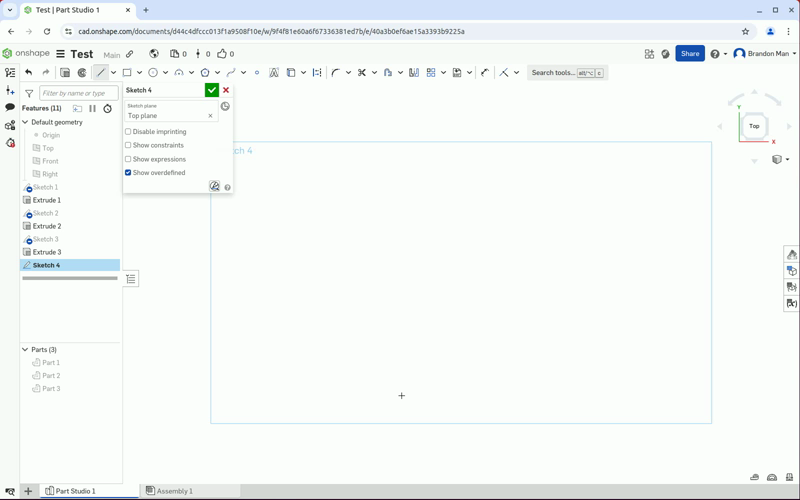
key_up(shift)
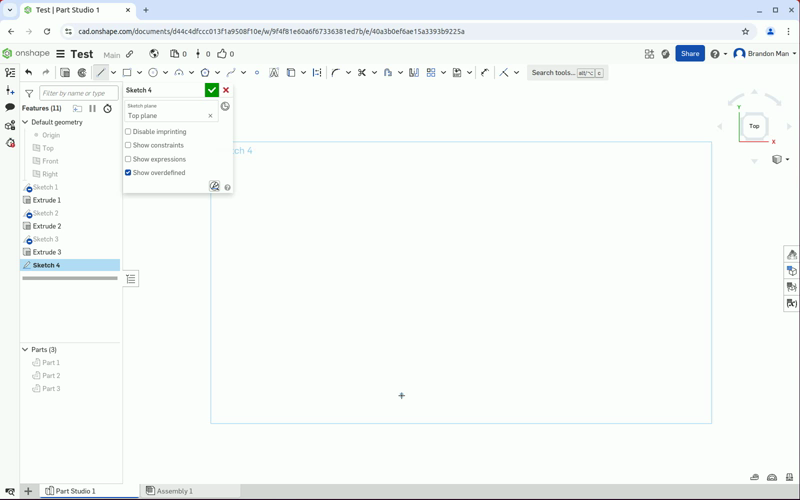
key_down(shift)
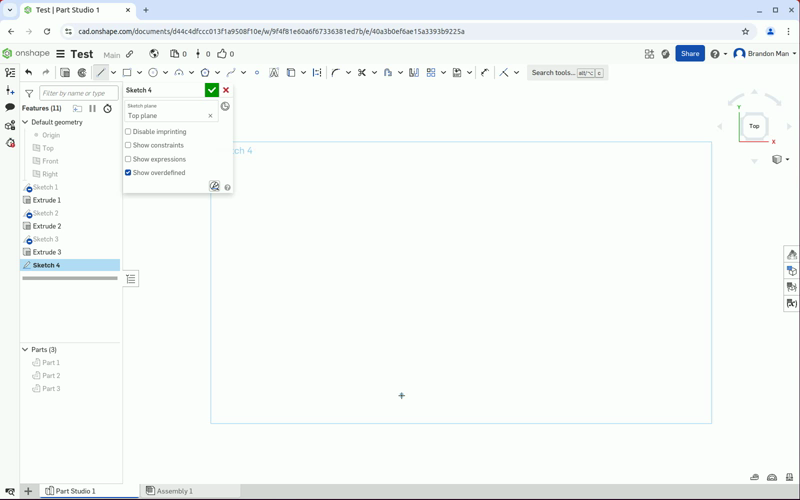
mouse_move(486, 323)
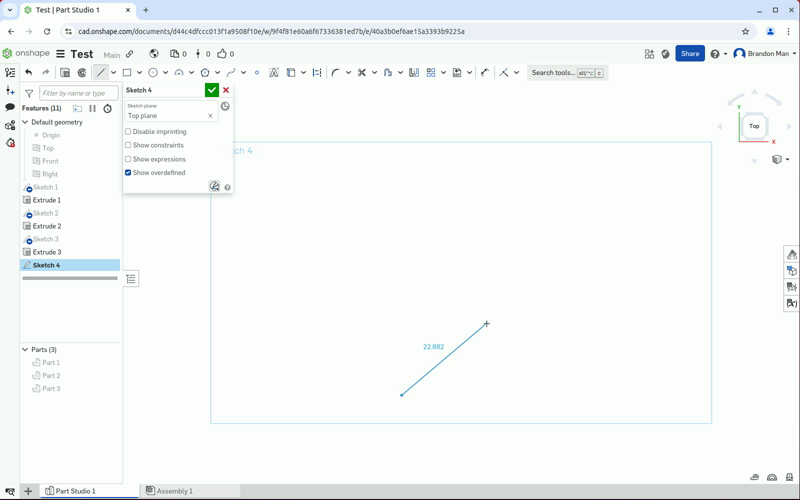
click(486, 323)
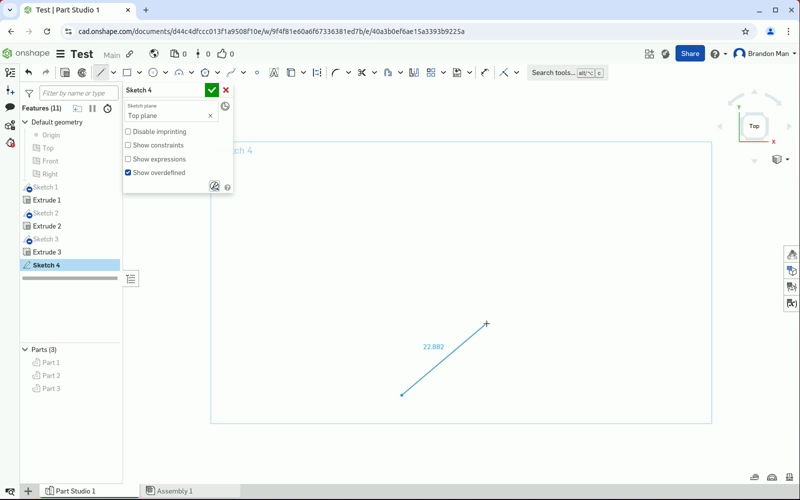
key_up(shift)
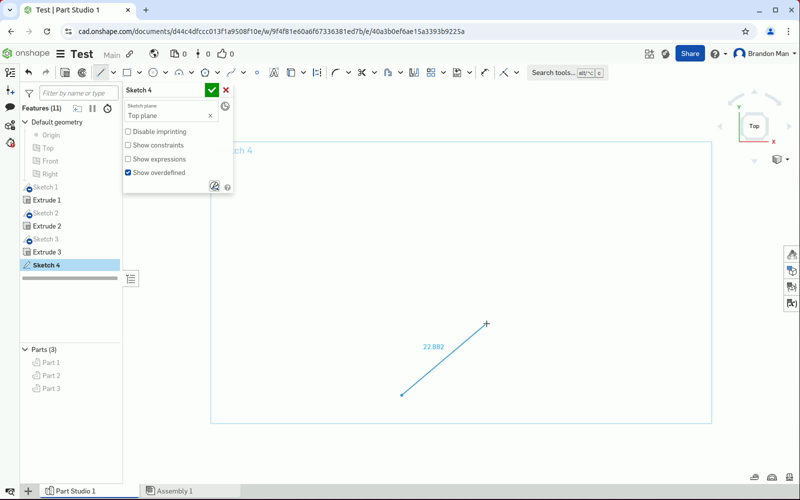
key_down(shift)
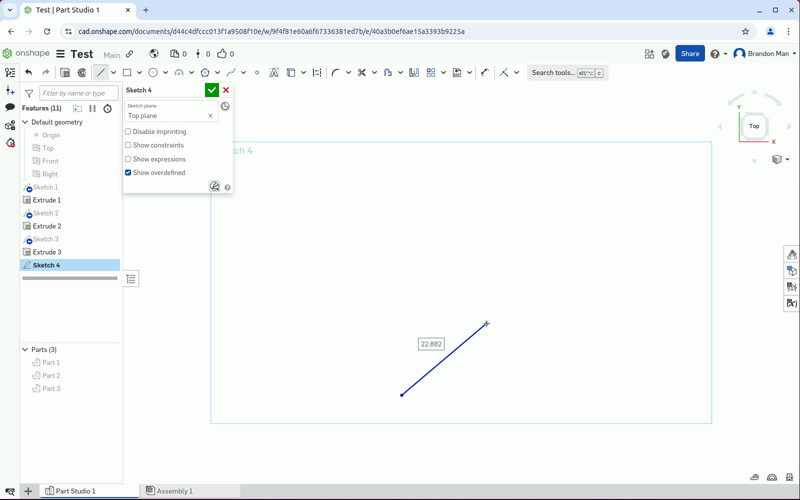
mouse_move(516, 323)
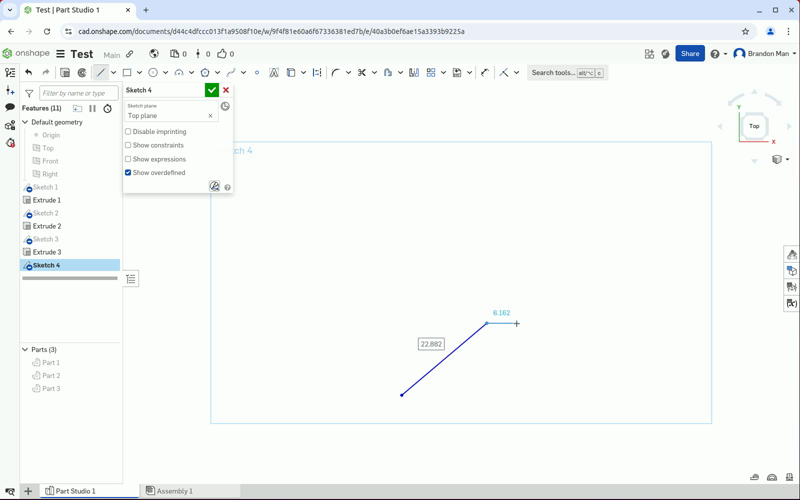
mouse_move(440, 307)
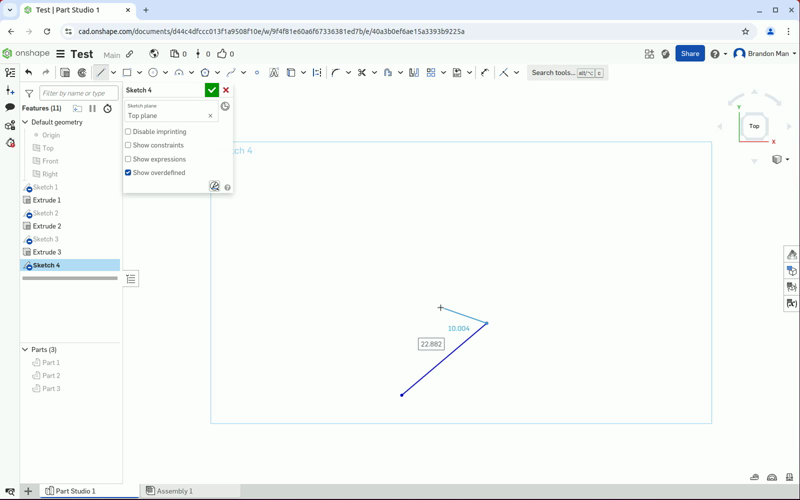
click(440, 307)
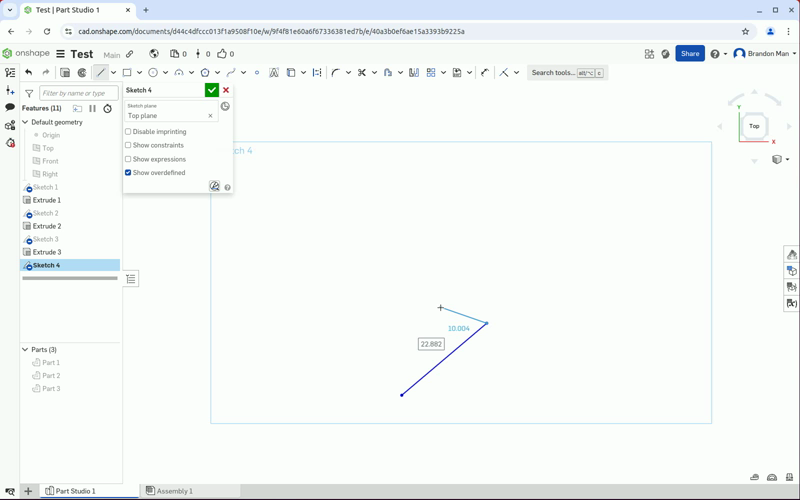
key_up(shift)
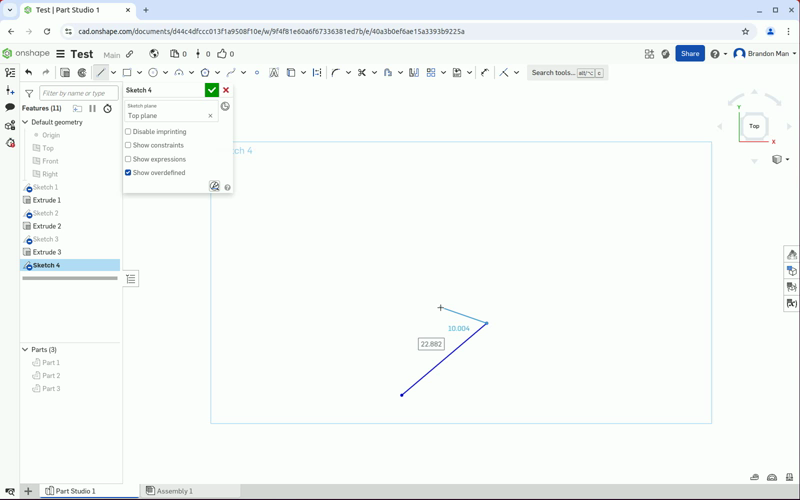
key_down(shift)
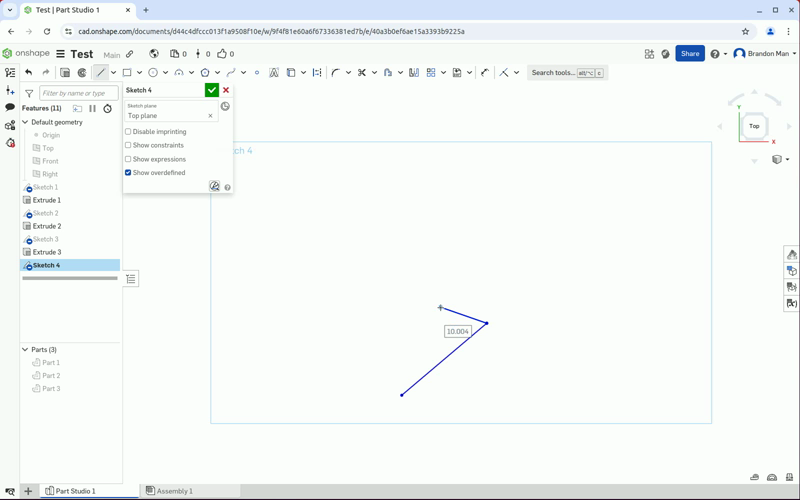
mouse_move(401, 395)
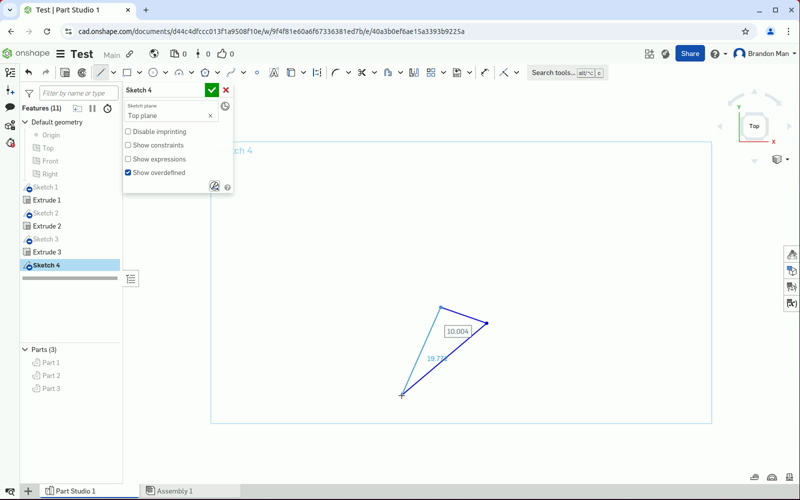
key_up(shift)
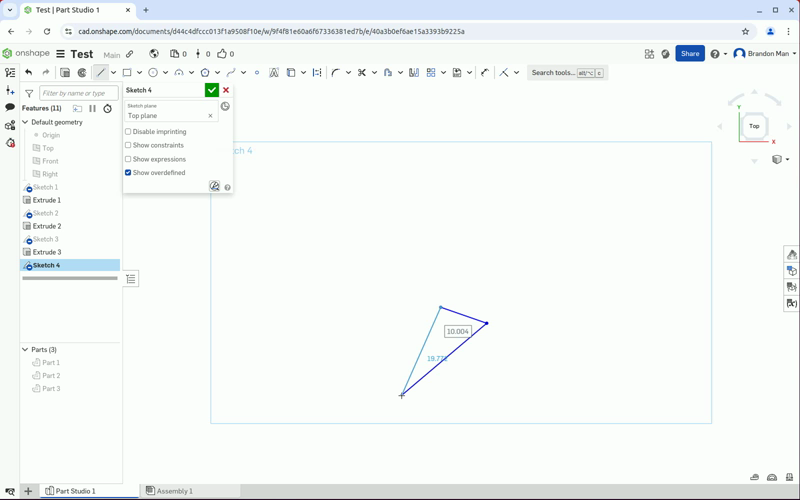
click(401, 395)
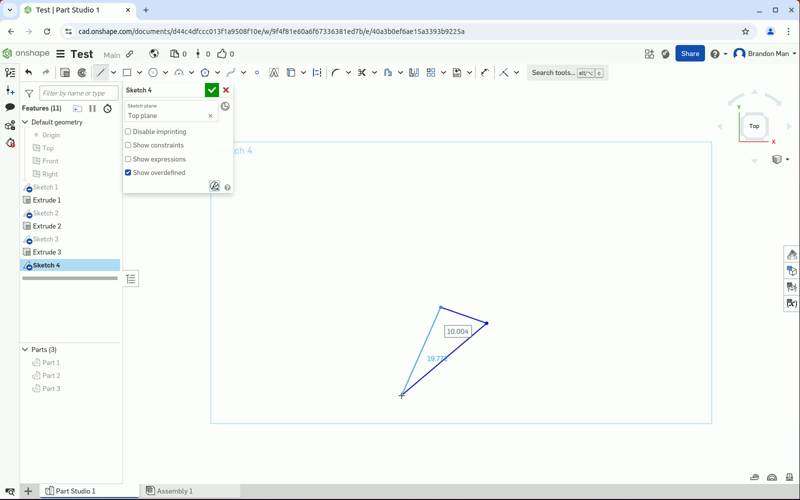
key(esc)
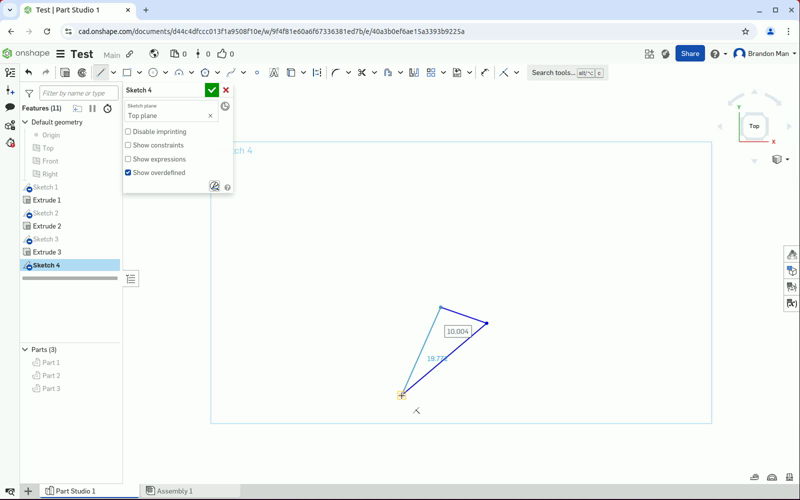
mouse_move(445, 338)
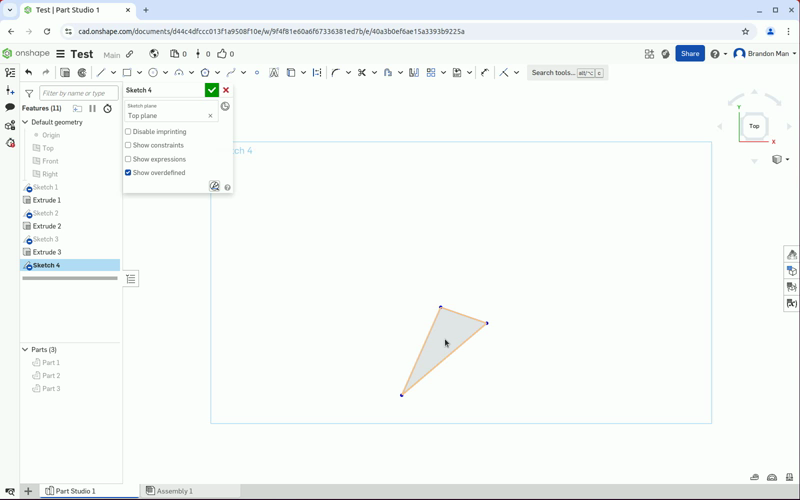
click(445, 338)
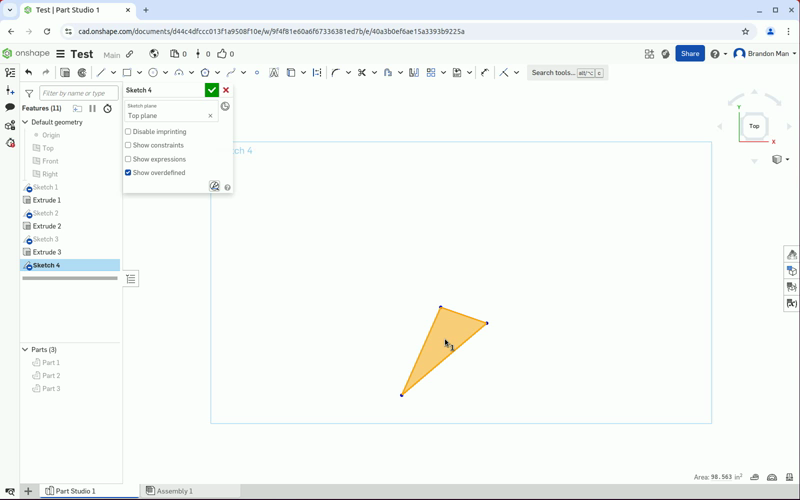
mouse_move(73, 352)
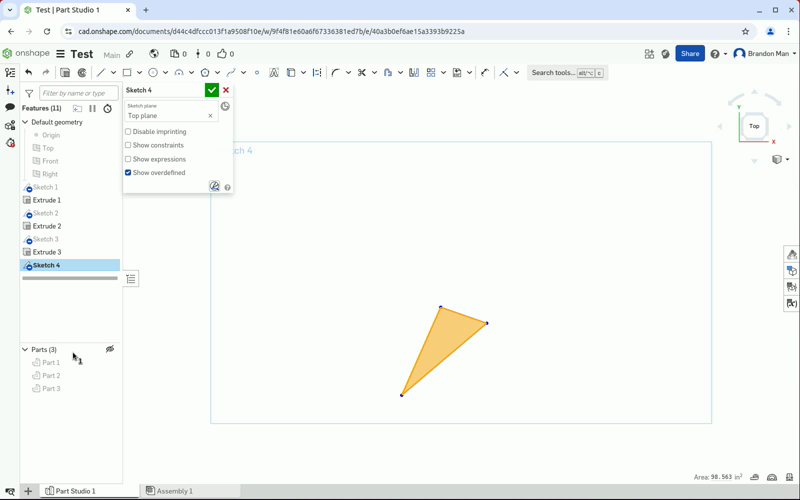
key(shift+y)
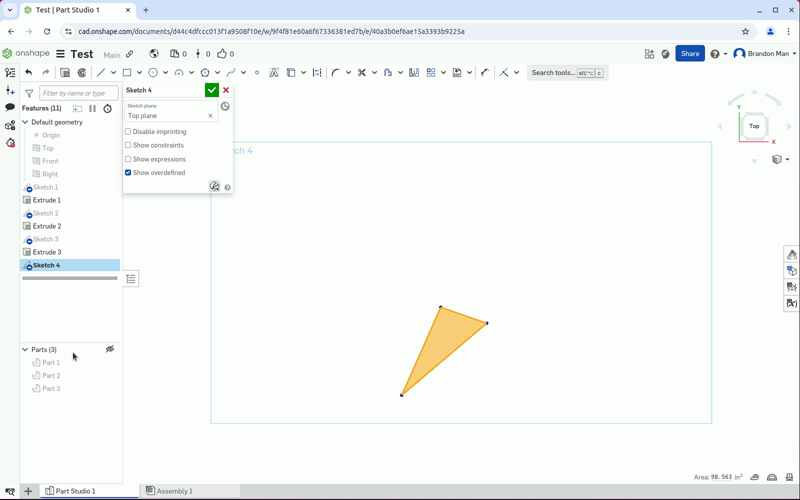
key(shift+e)
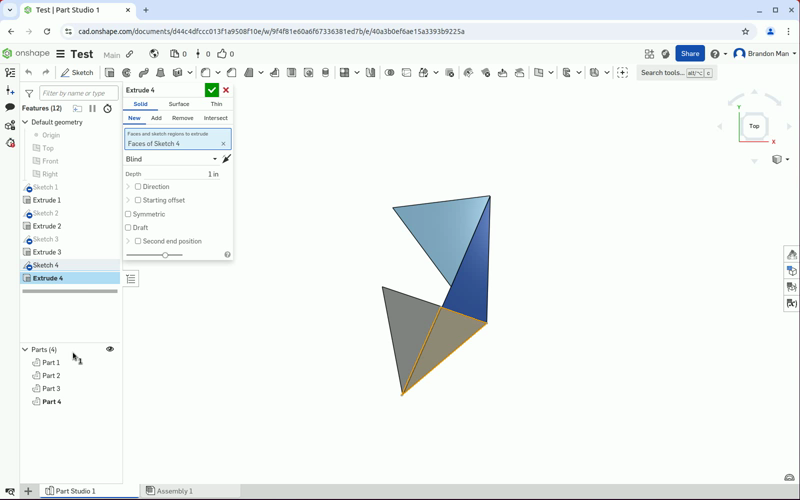
mouse_move(143, 106)
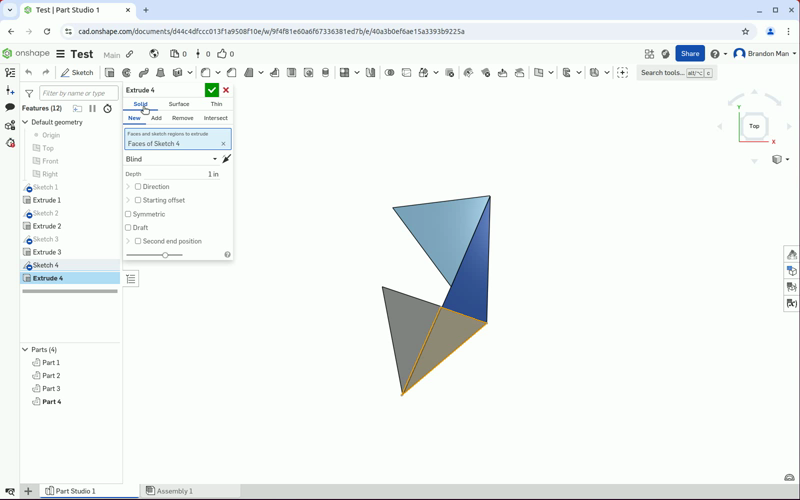
click(143, 106)
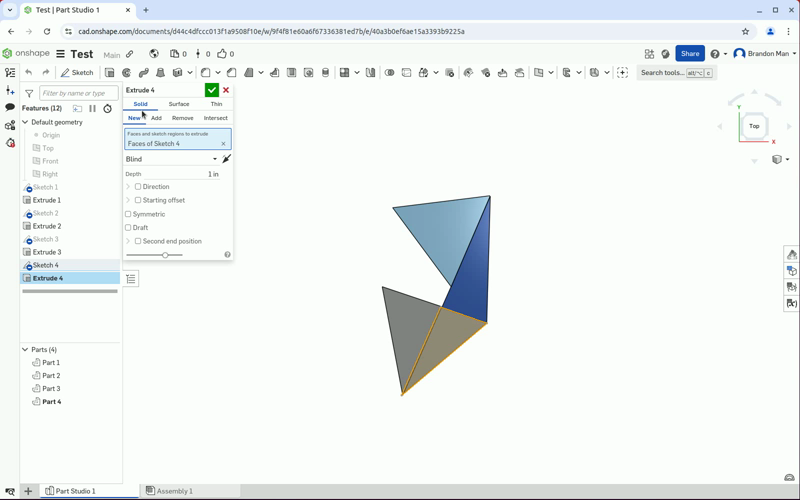
mouse_move(137, 120)
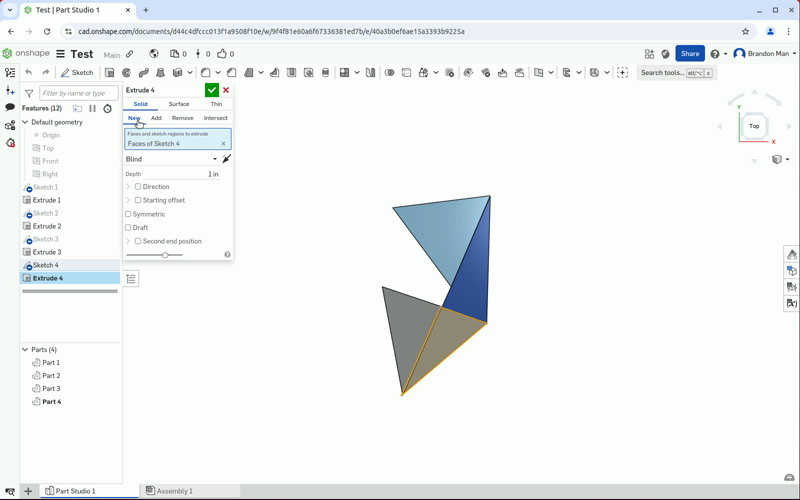
click(137, 120)
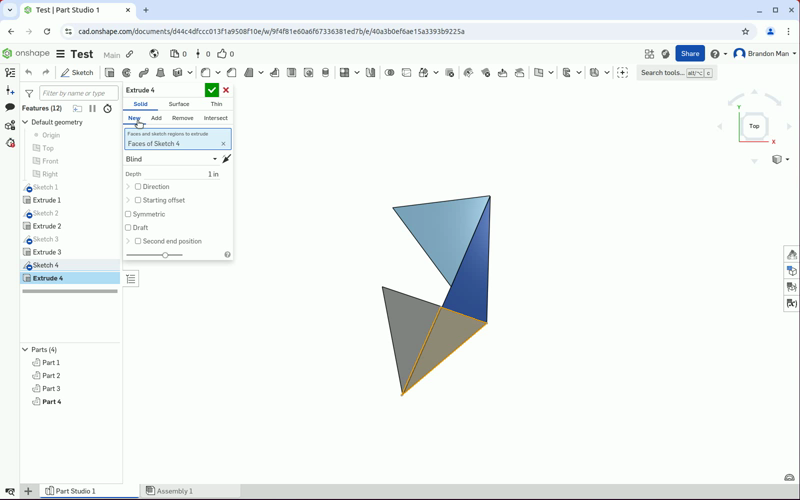
key(tab, 4)
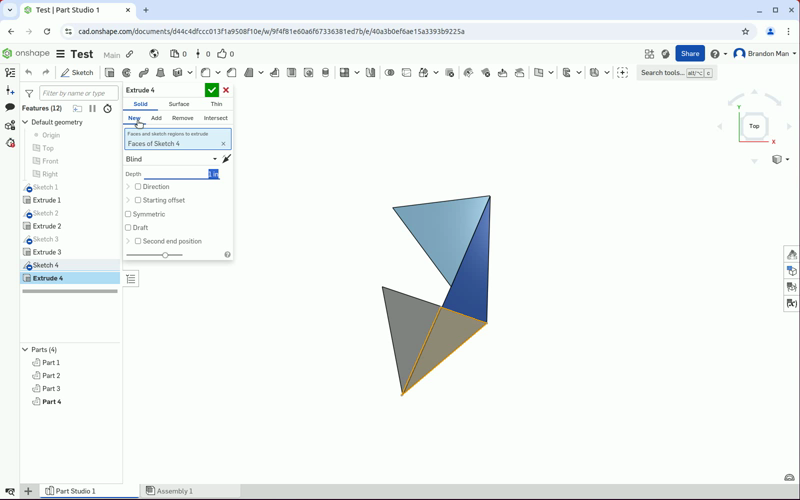
text(6.74)
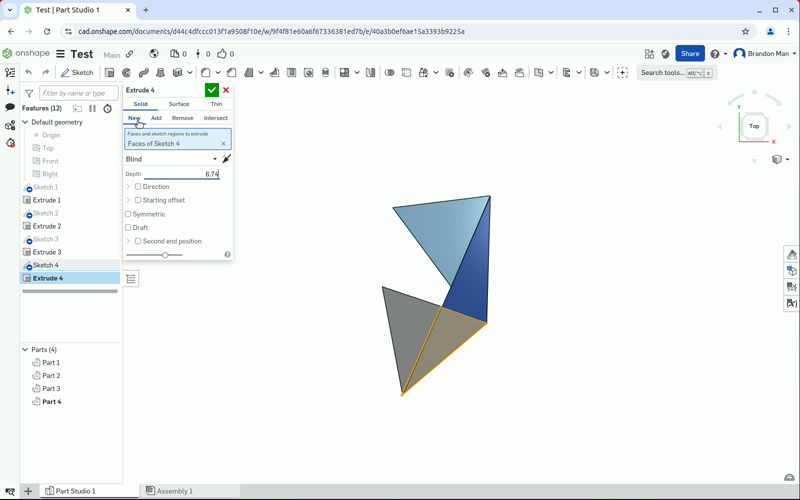
key(enter)
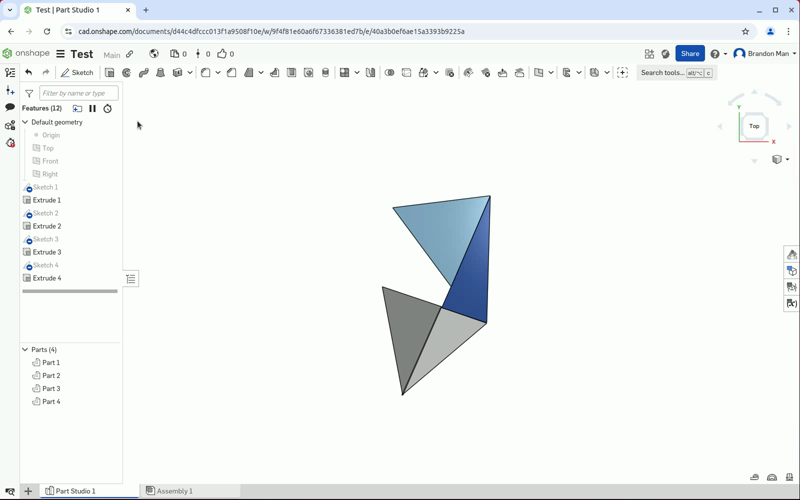
key(shift+h)
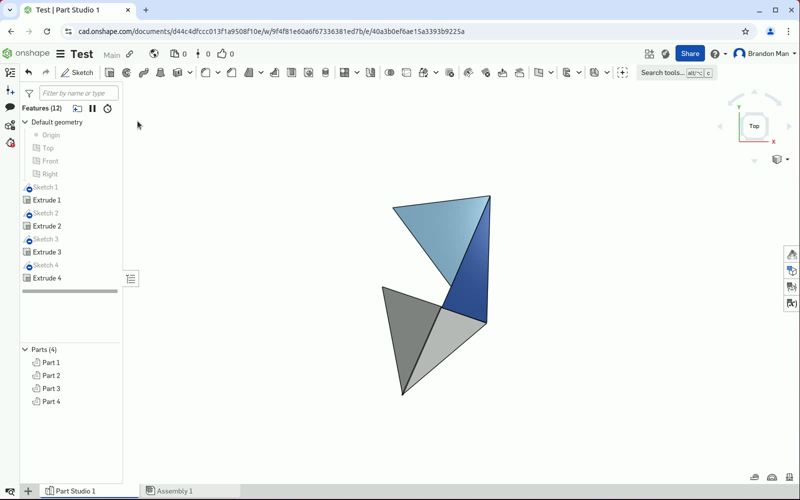
key(shift+h)
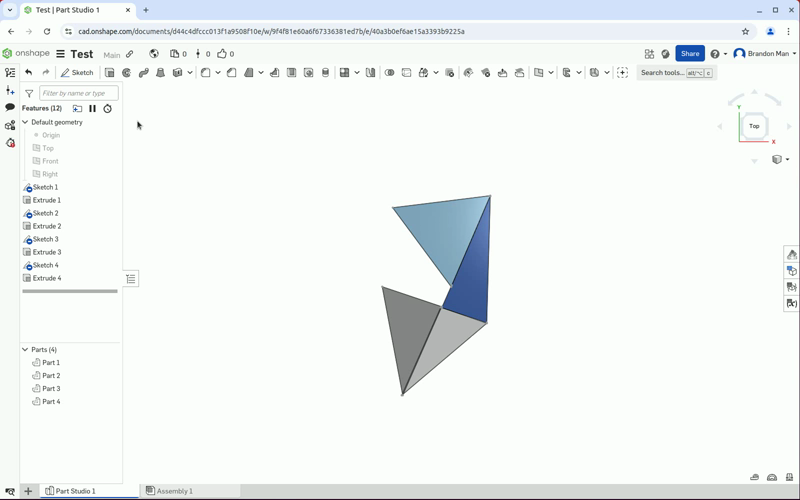
key(shift+7)
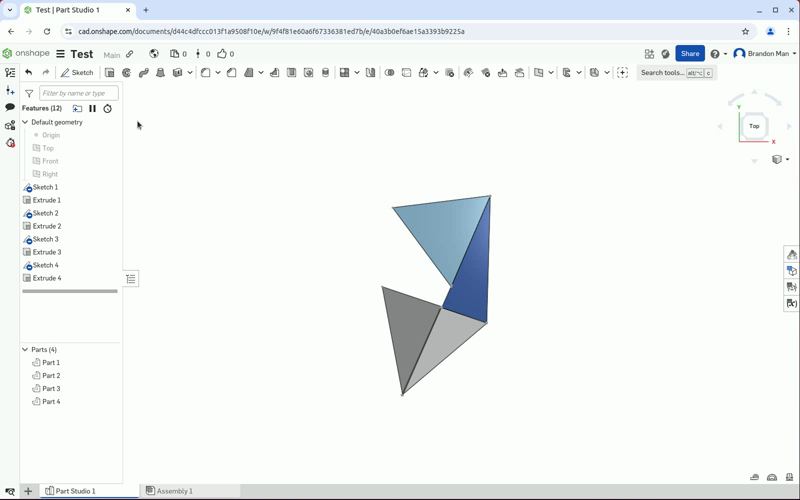
key(up, 3)
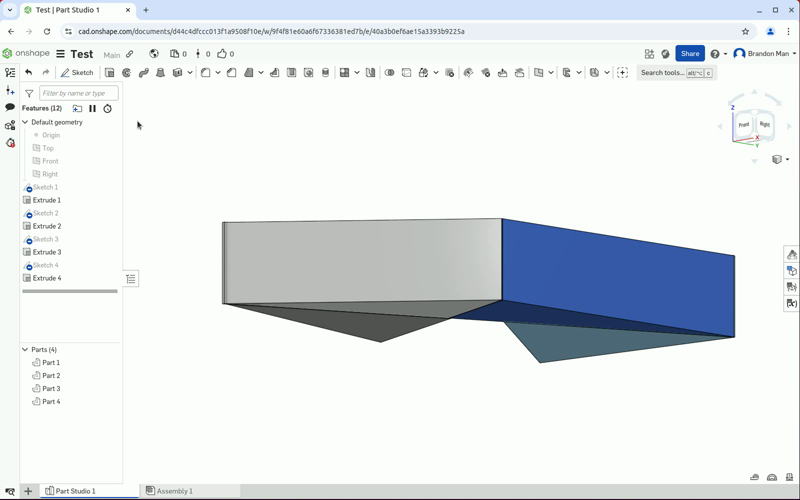
key(left, 3)
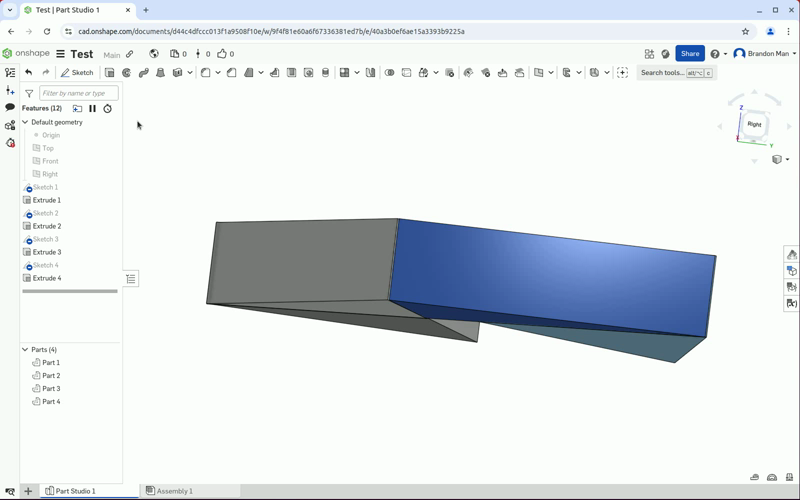
key(right, 3)
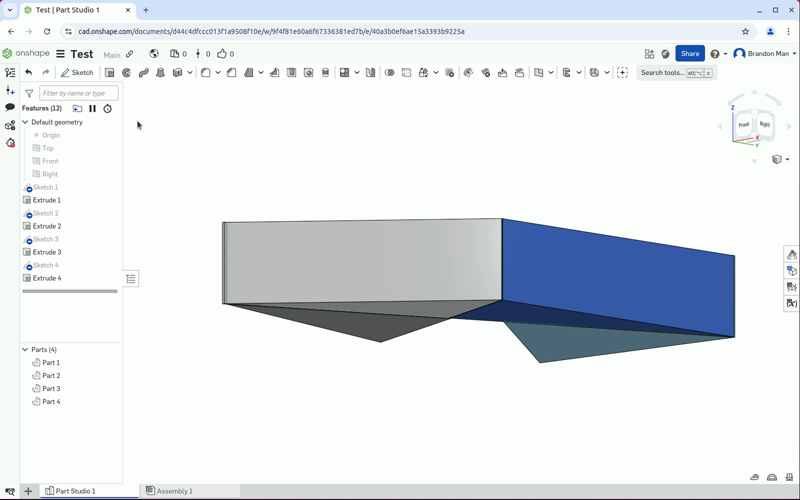
key(down, 3)
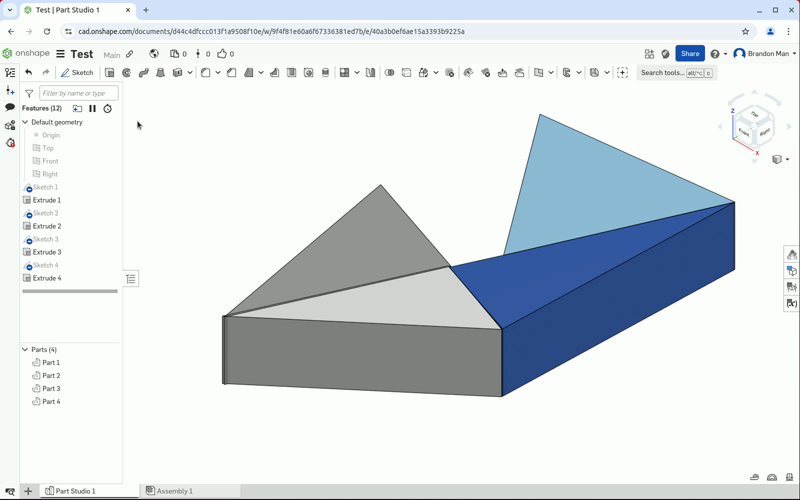
mouse_move(73, 189)
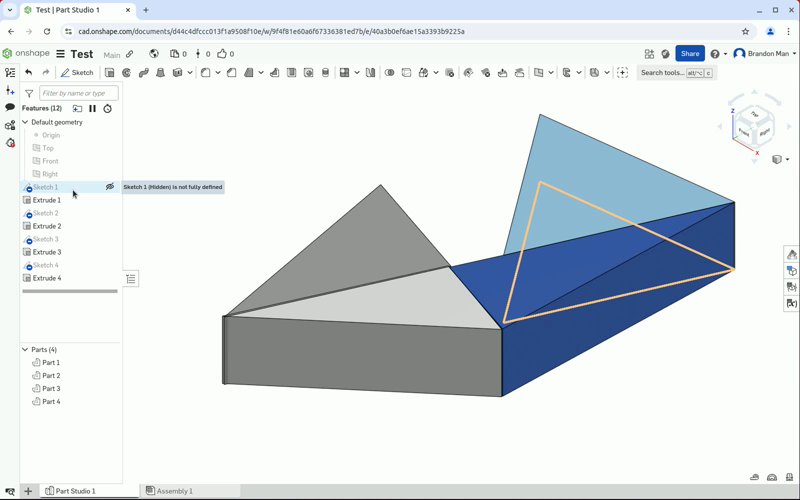
click(73, 189)